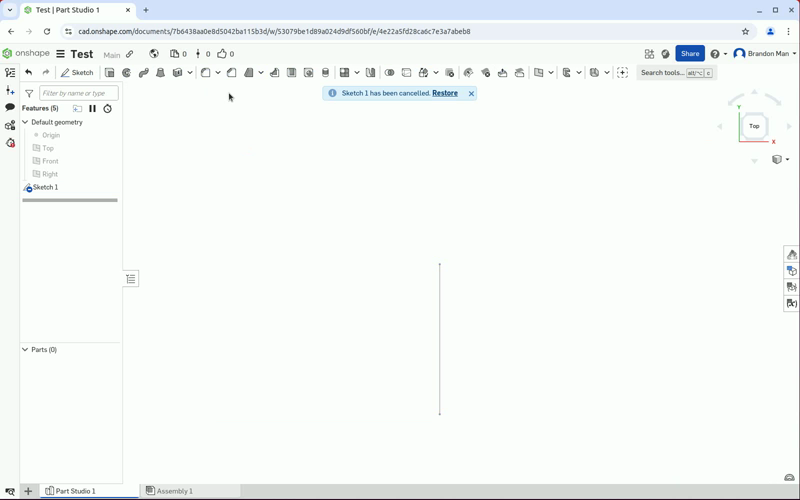
key(shift+h)
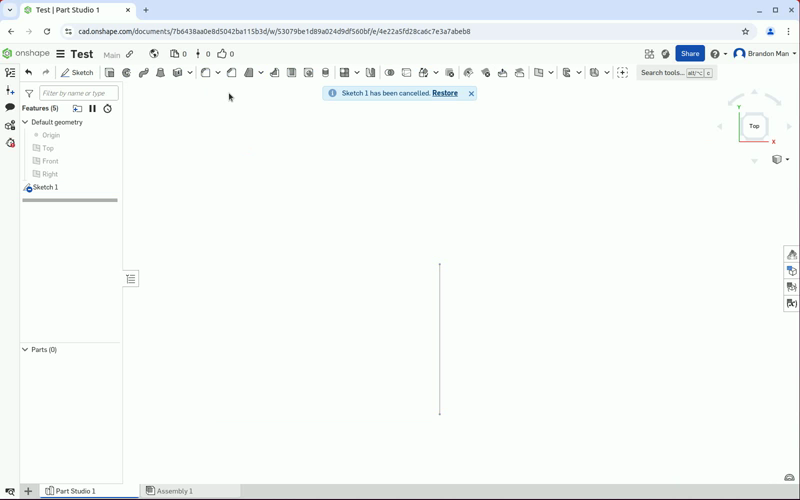
key(shift+s)
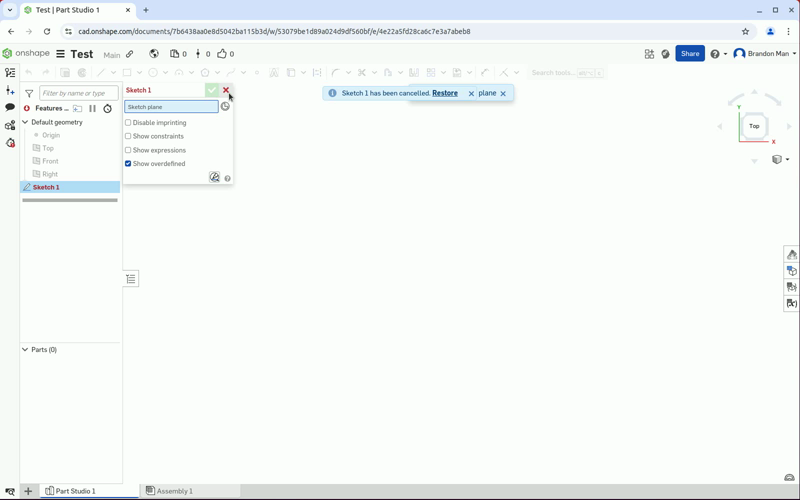
mouse_move(73, 150)
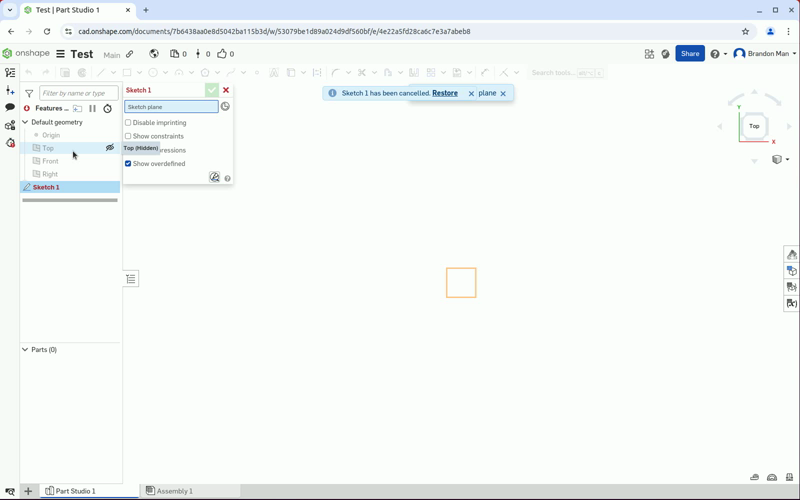
click(73, 150)
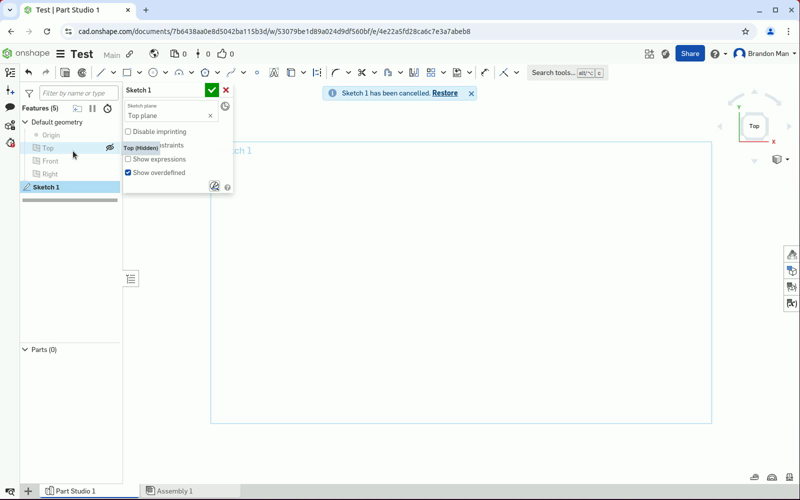
mouse_move(73, 352)
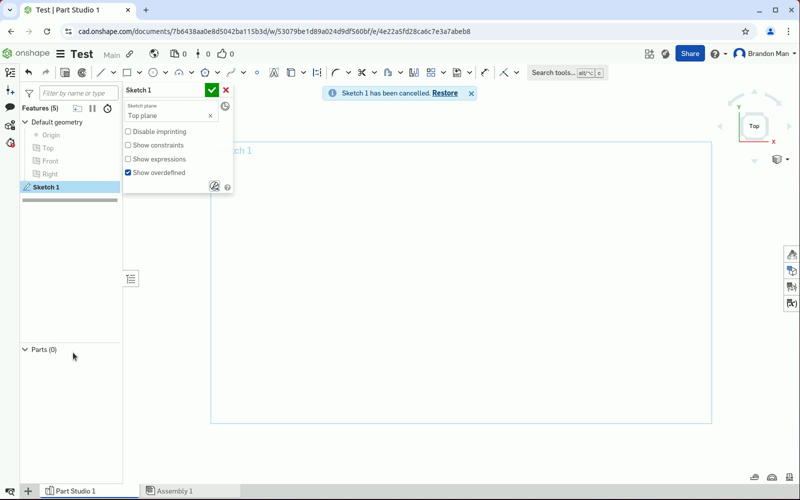
key(y)
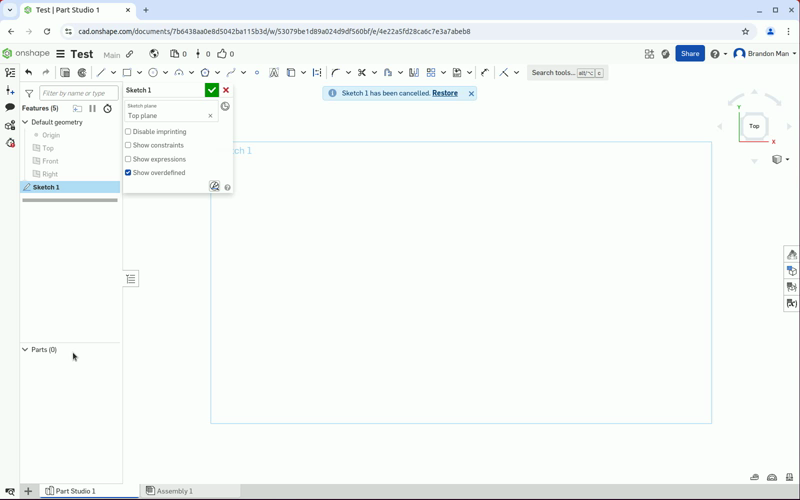
key(l)
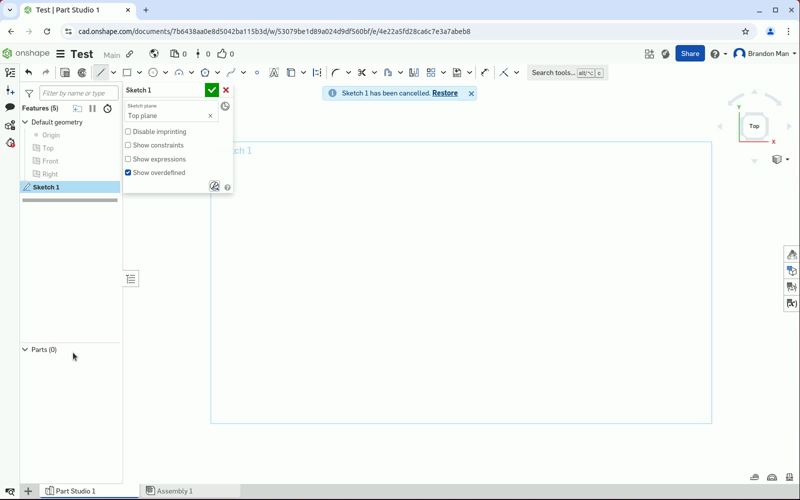
key_down(shift)
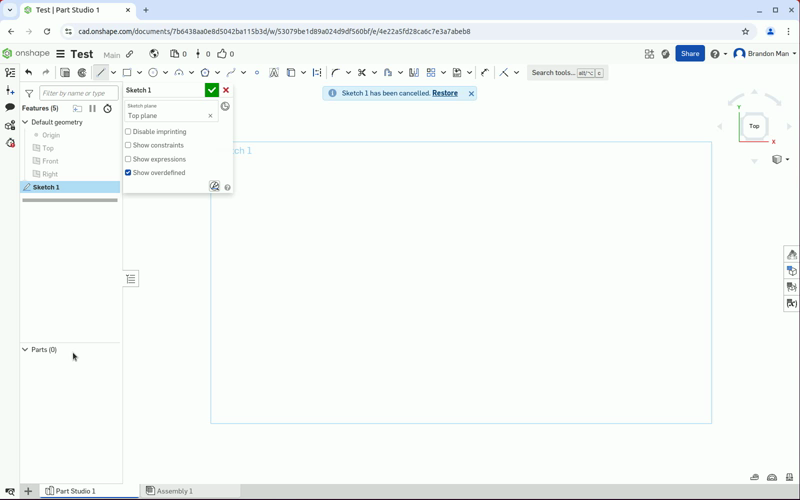
mouse_move(348, 395)
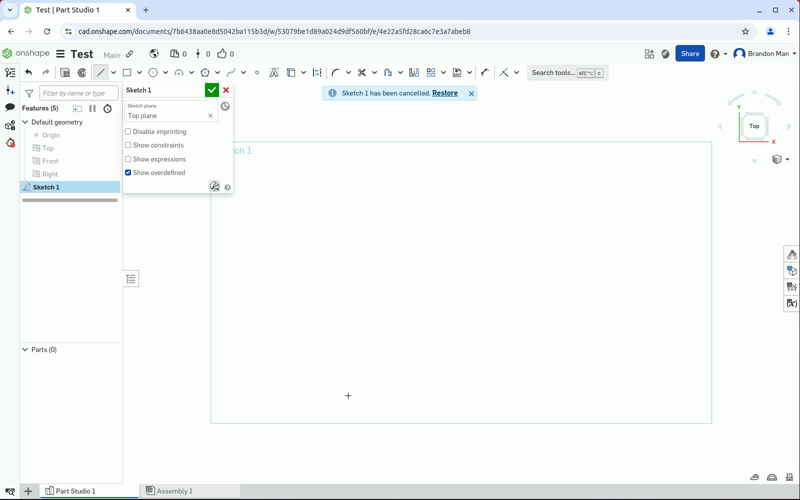
click(348, 395)
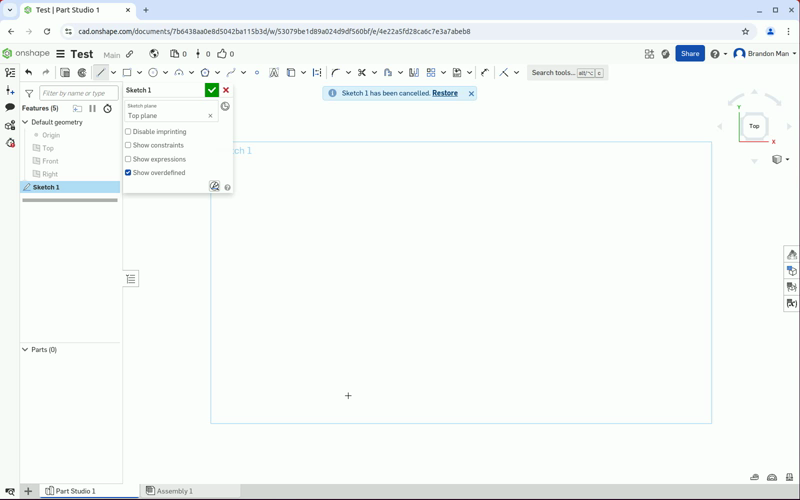
key_up(shift)
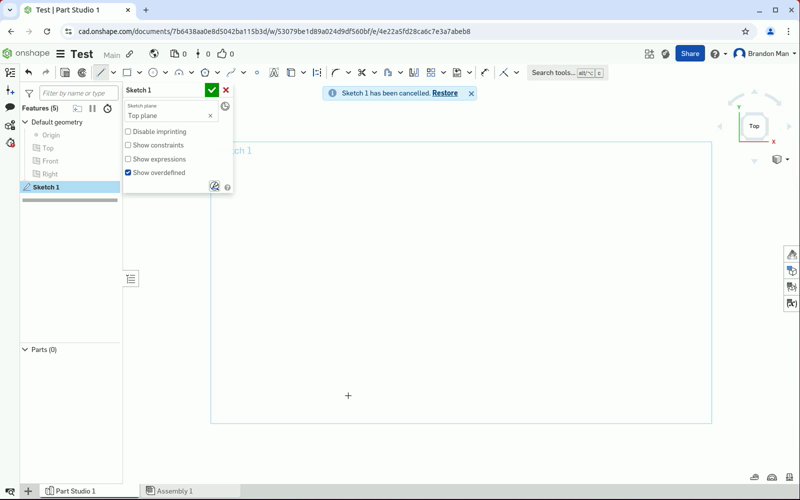
key_down(shift)
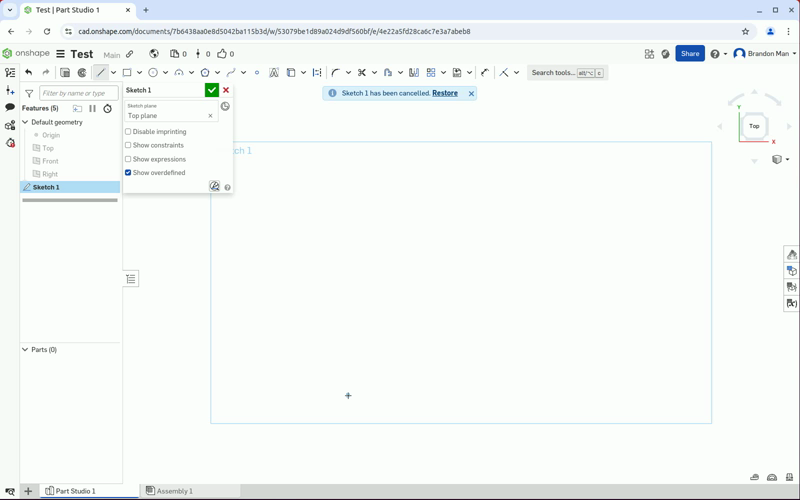
mouse_move(572, 395)
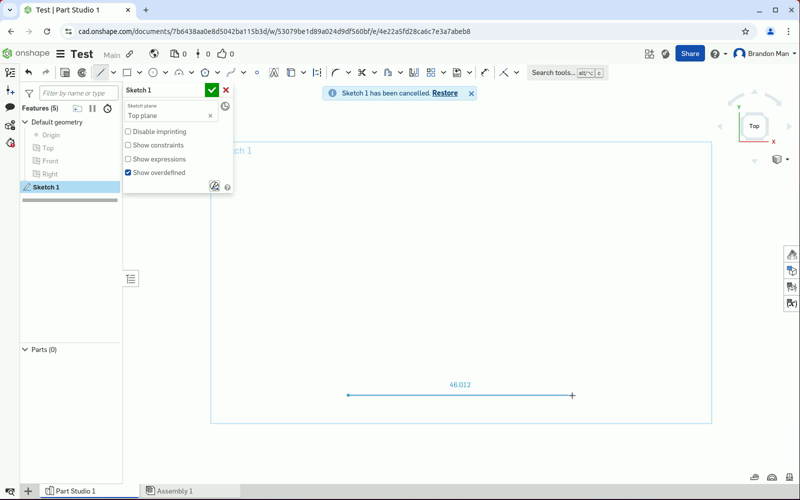
click(572, 395)
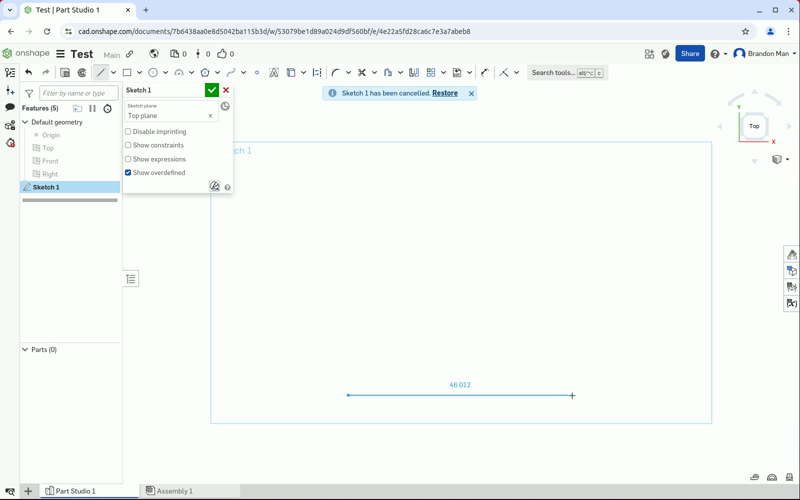
key_up(shift)
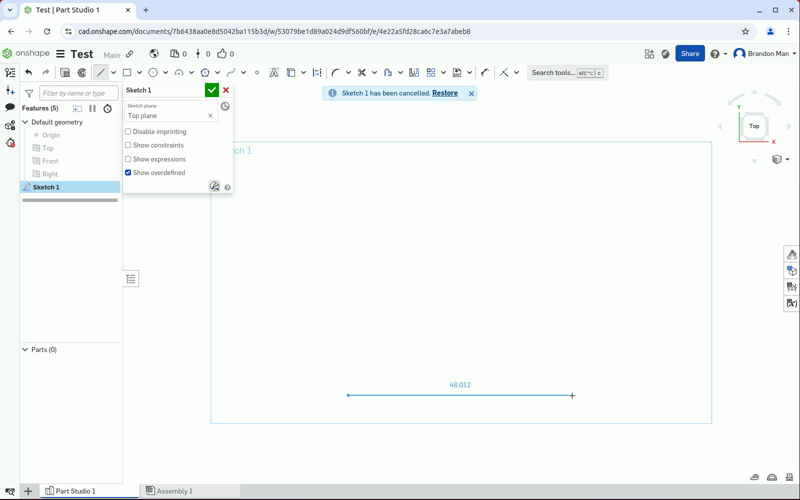
key_down(shift)
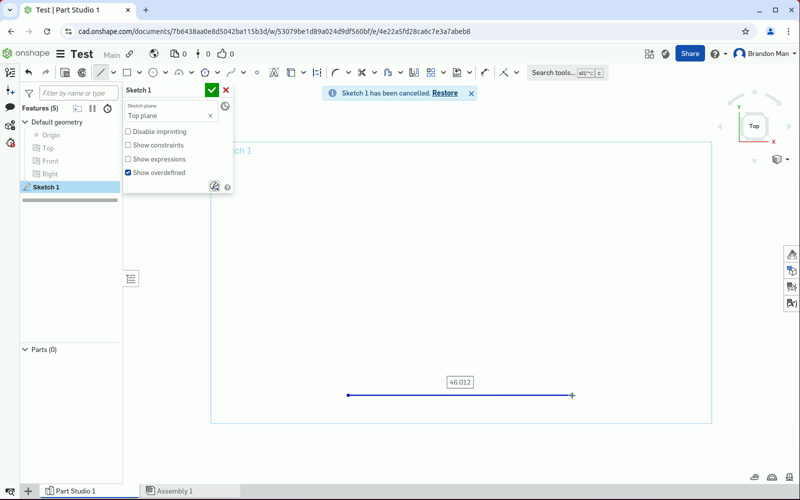
mouse_move(572, 171)
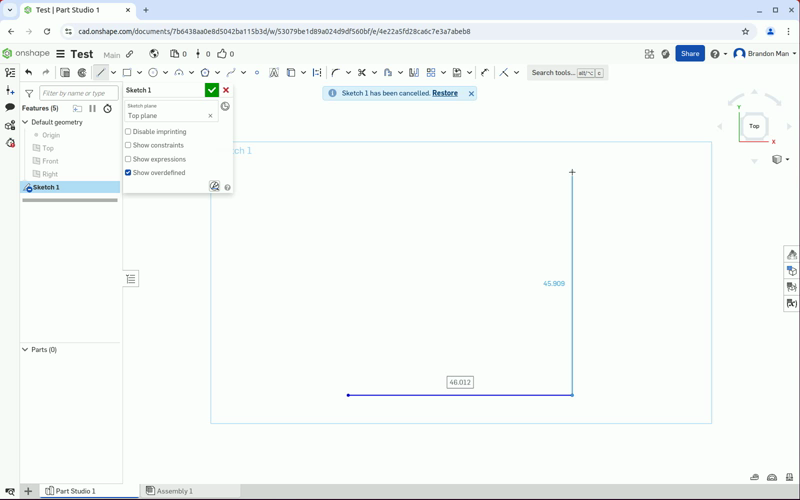
click(572, 171)
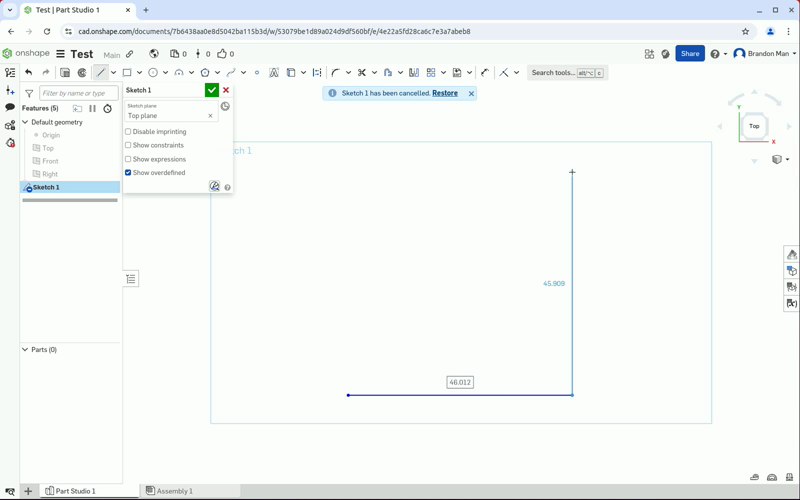
key_up(shift)
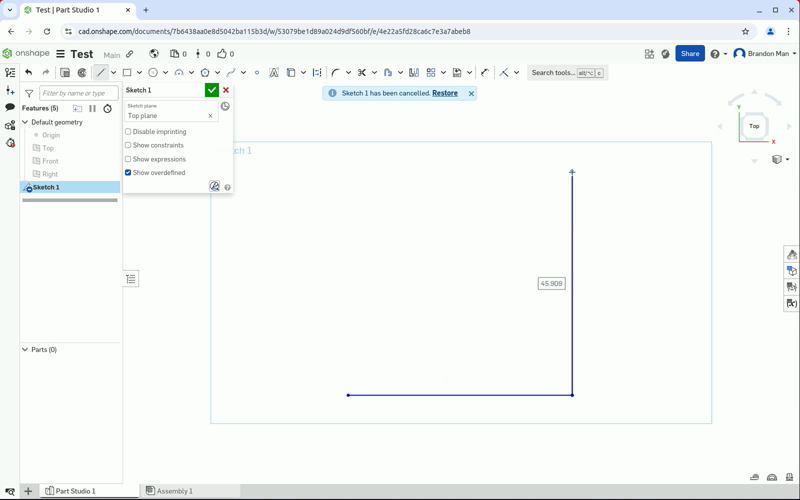
key_down(shift)
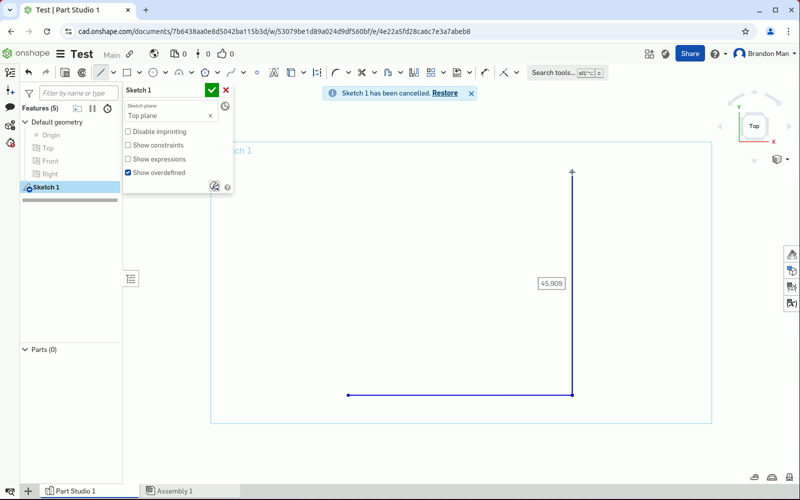
mouse_move(348, 171)
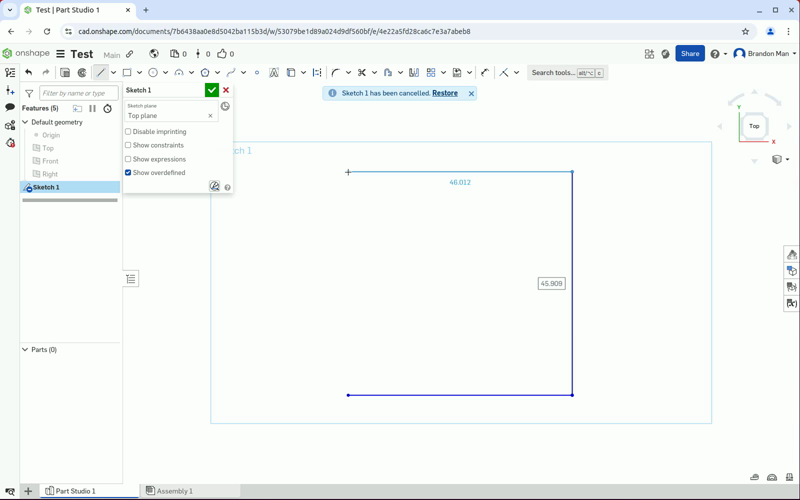
click(348, 171)
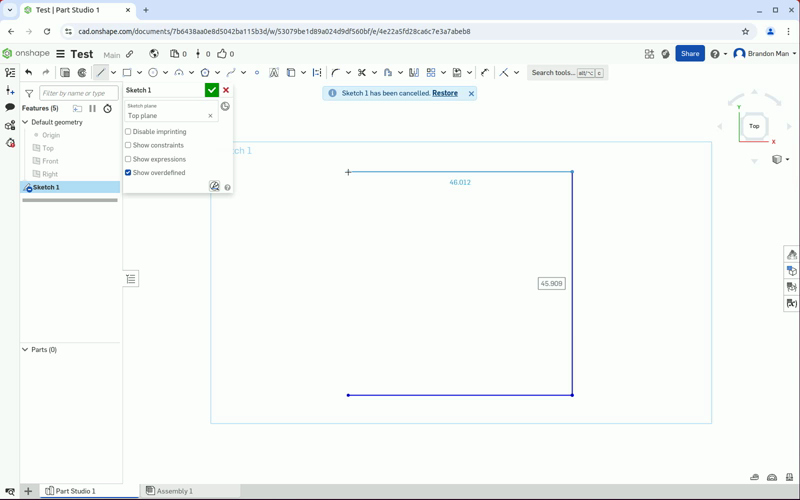
key_up(shift)
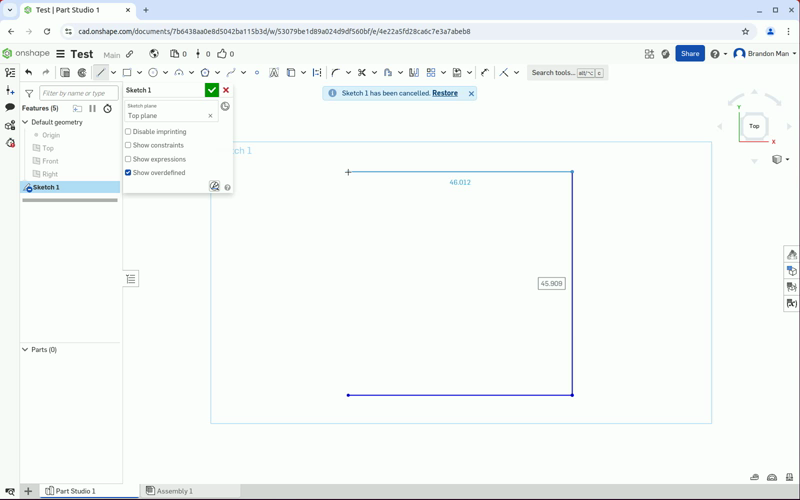
key_down(shift)
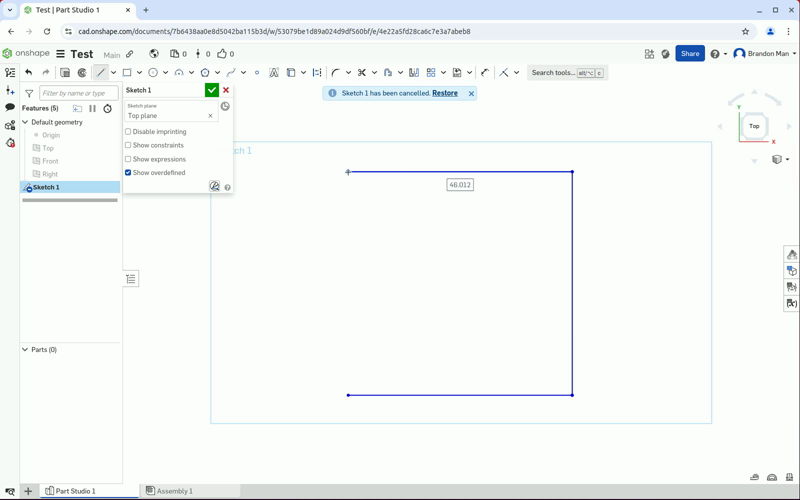
mouse_move(348, 395)
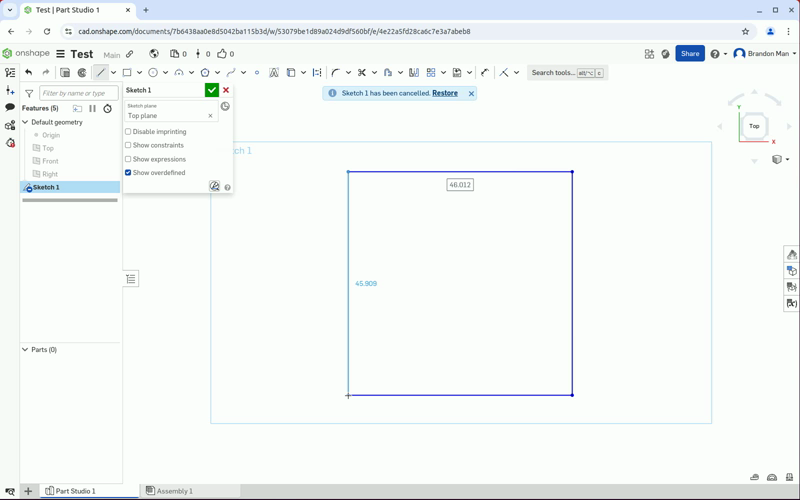
key_up(shift)
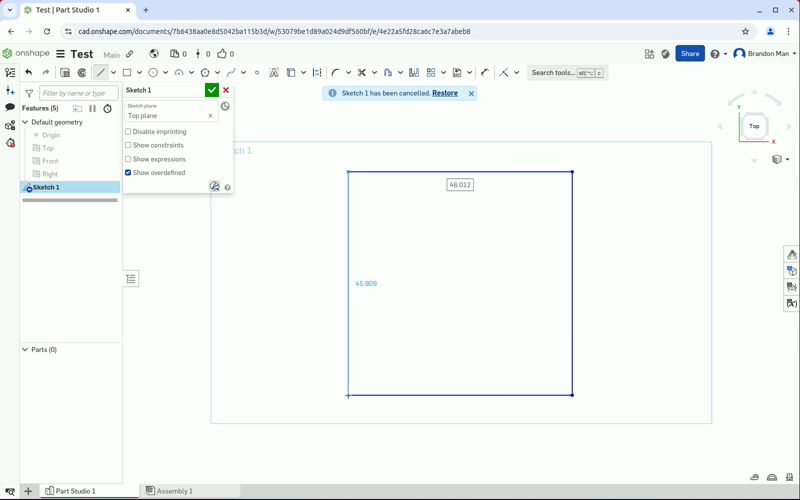
click(348, 395)
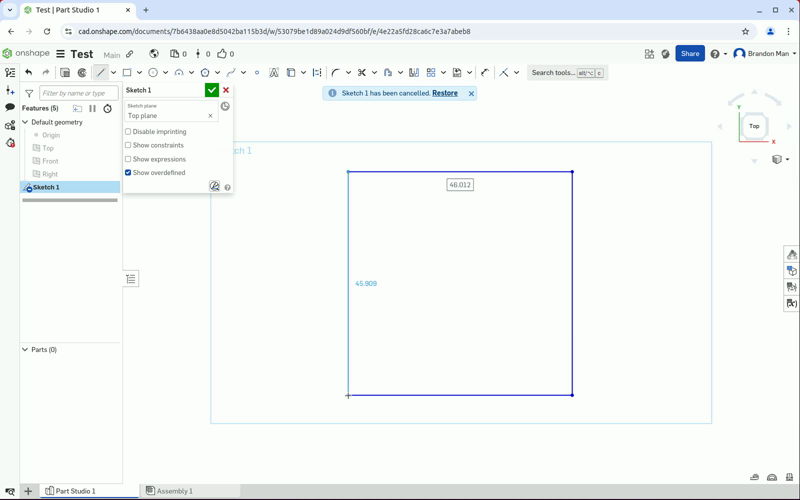
key(esc)
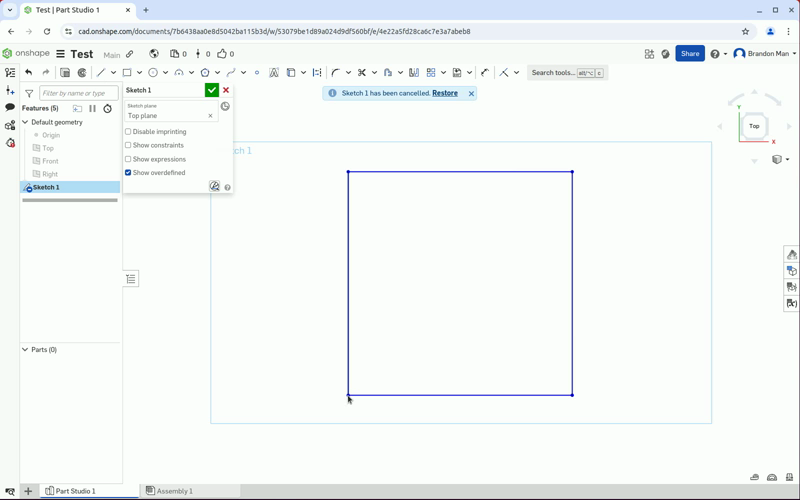
mouse_move(457, 361)
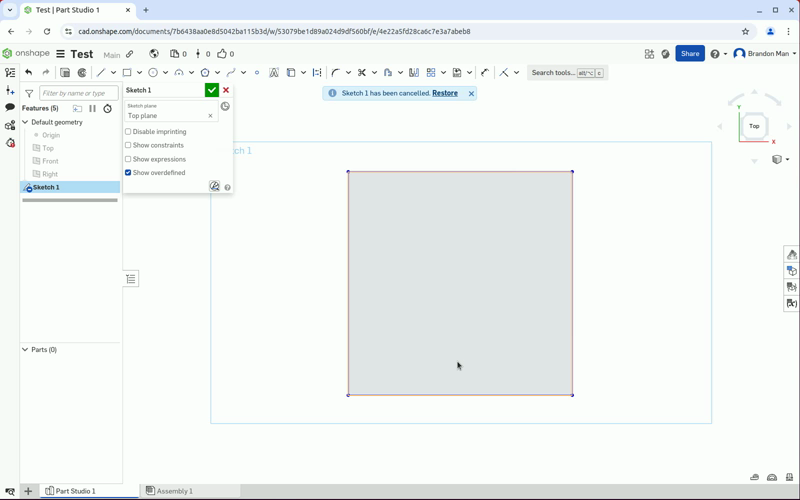
click(457, 361)
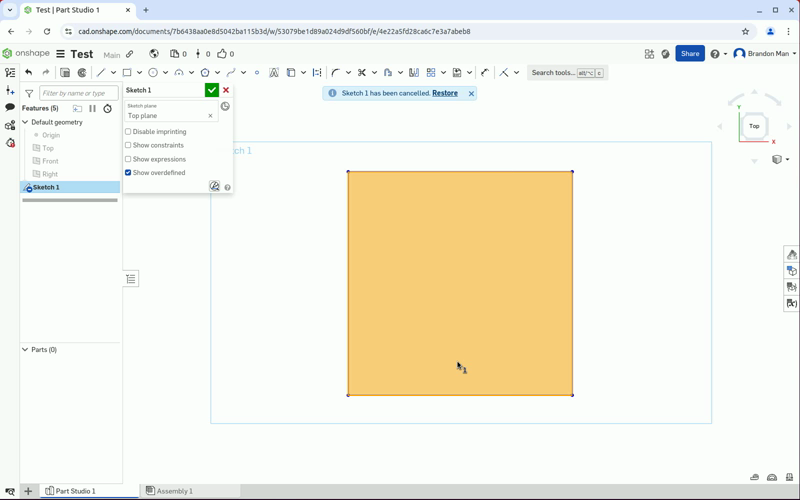
mouse_move(73, 352)
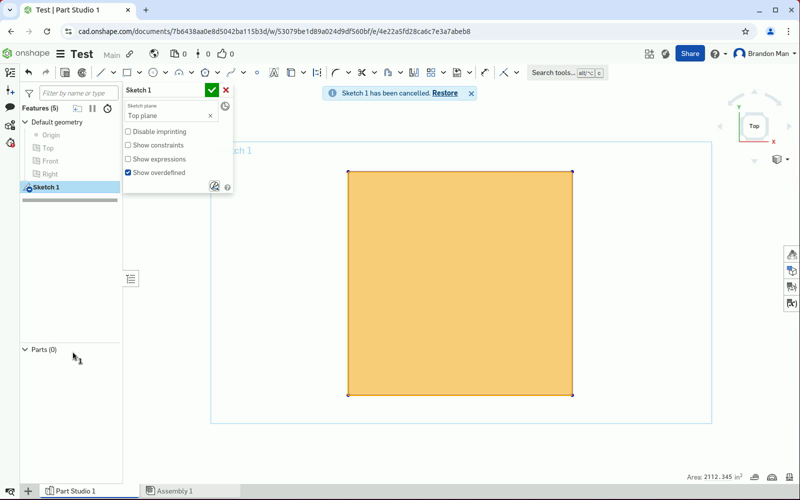
key(shift+y)
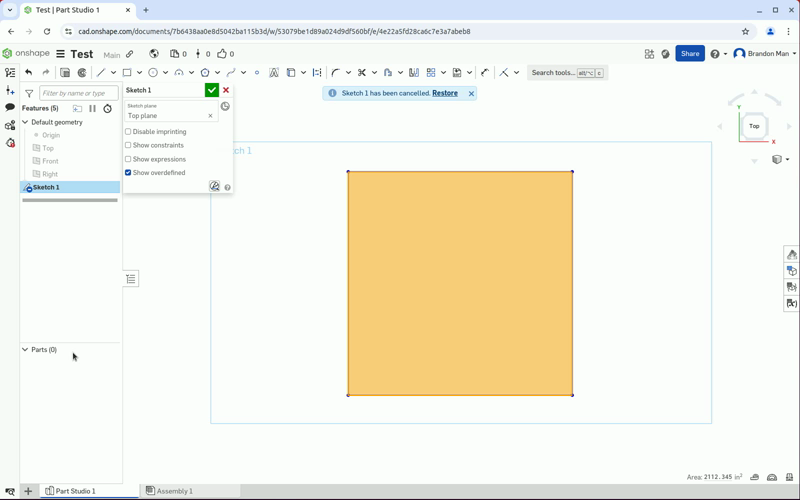
key(shift+e)
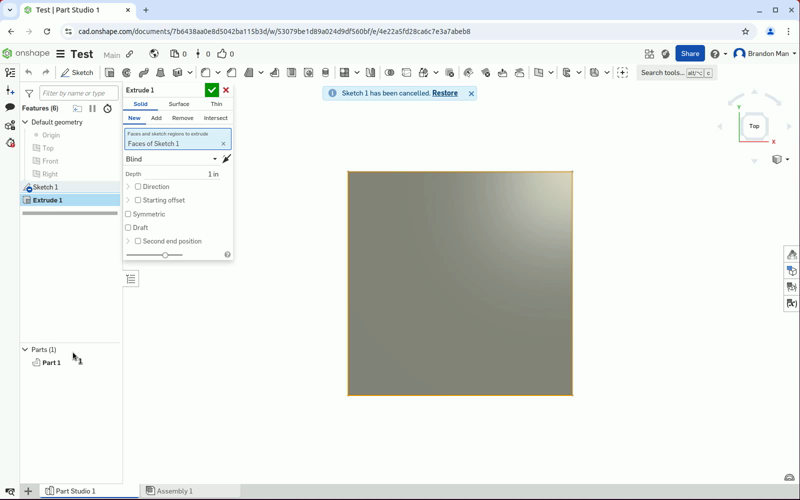
mouse_move(143, 106)
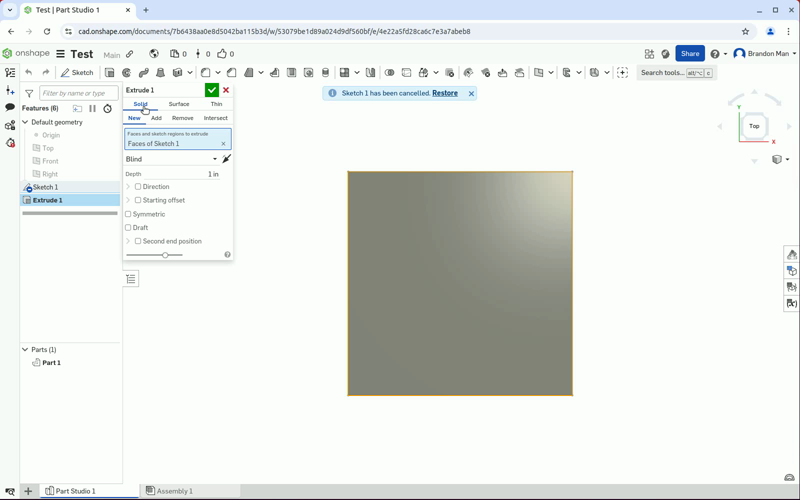
click(143, 106)
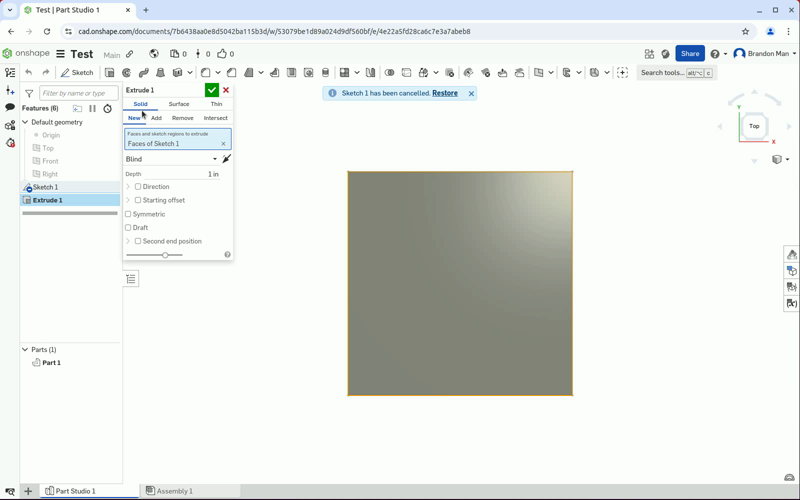
mouse_move(137, 120)
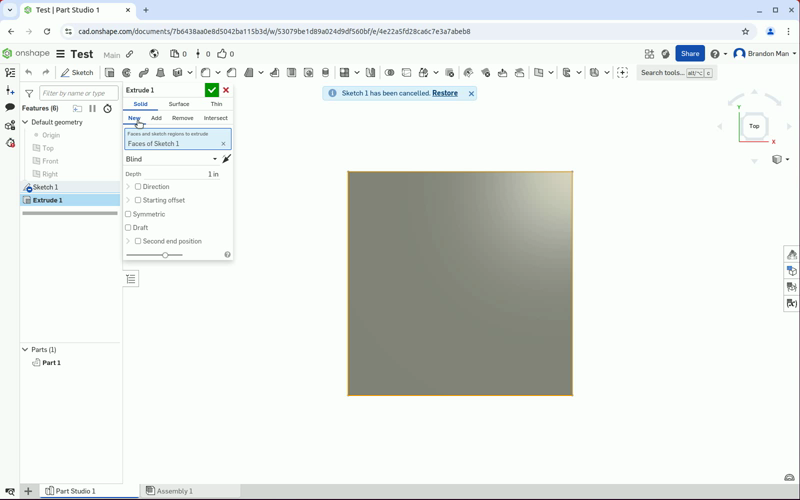
click(137, 120)
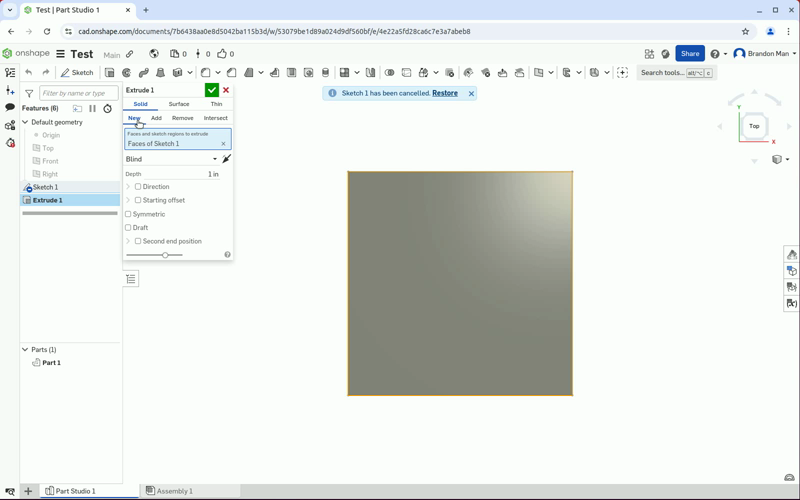
key(tab, 4)
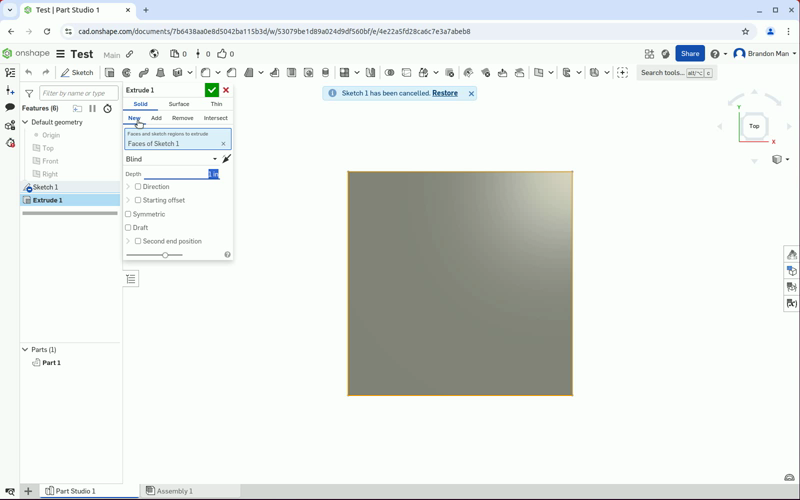
text(2.648)
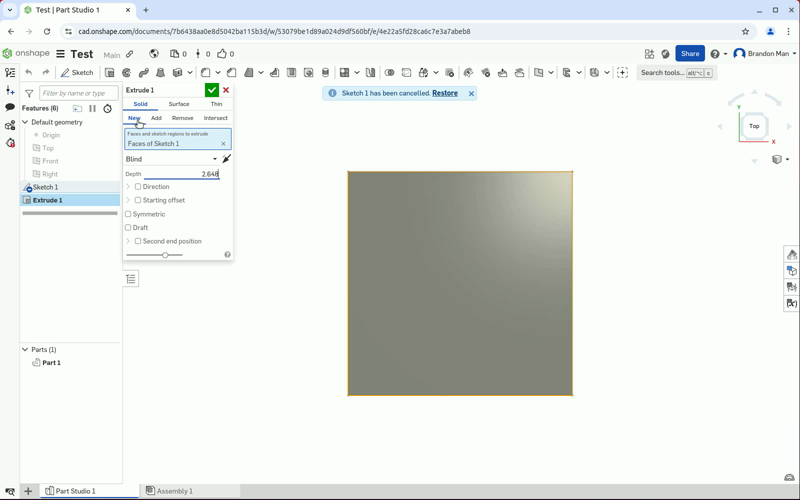
key(enter)
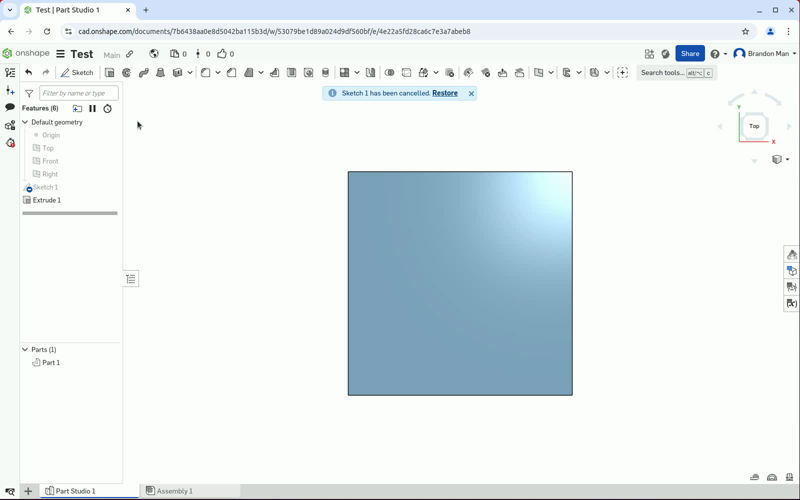
key(shift+h)
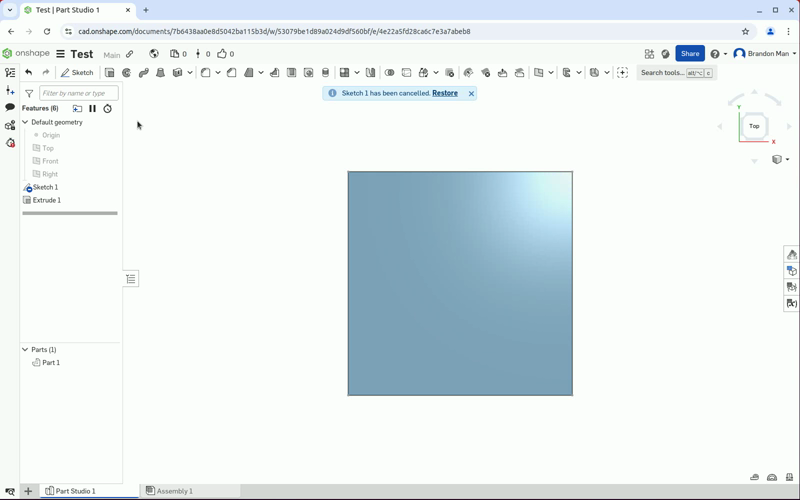
key(shift+h)
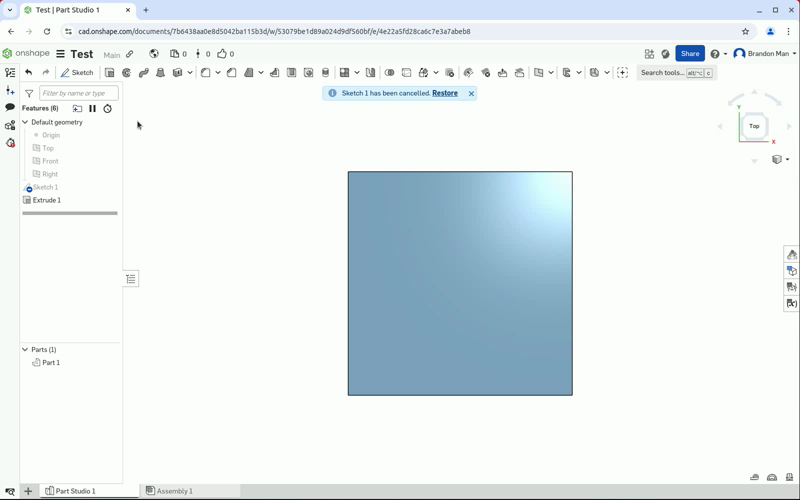
mouse_move(73, 189)
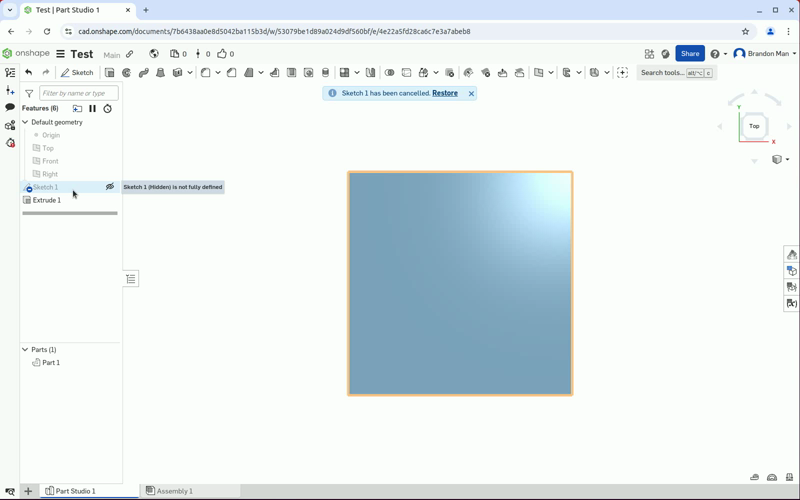
click(73, 189)
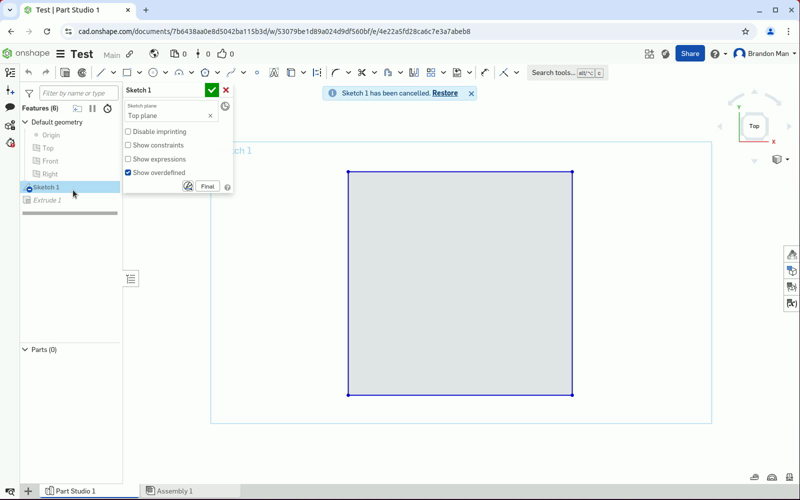
mouse_move(229, 92)
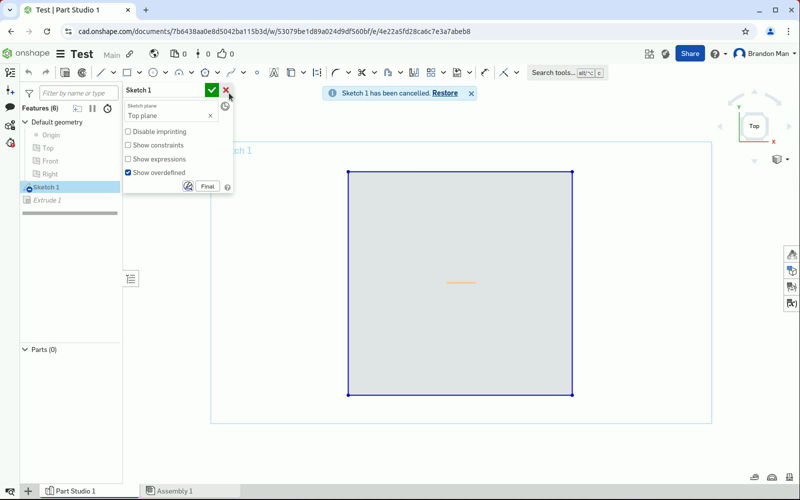
click(229, 92)
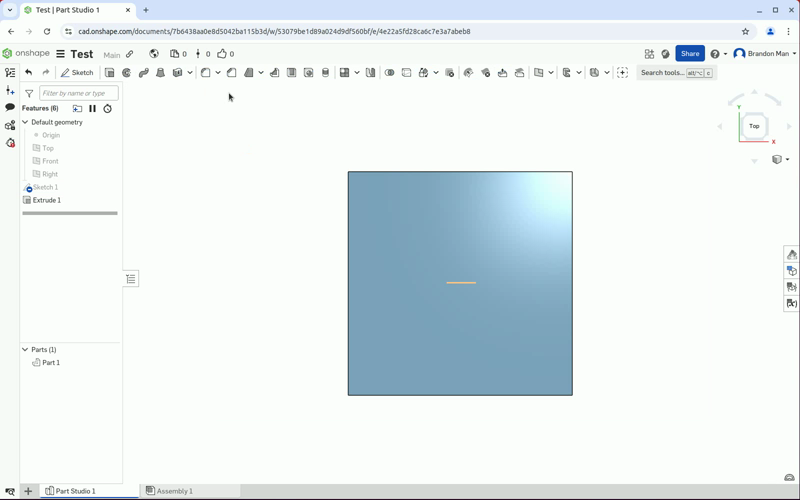
mouse_move(541, 75)
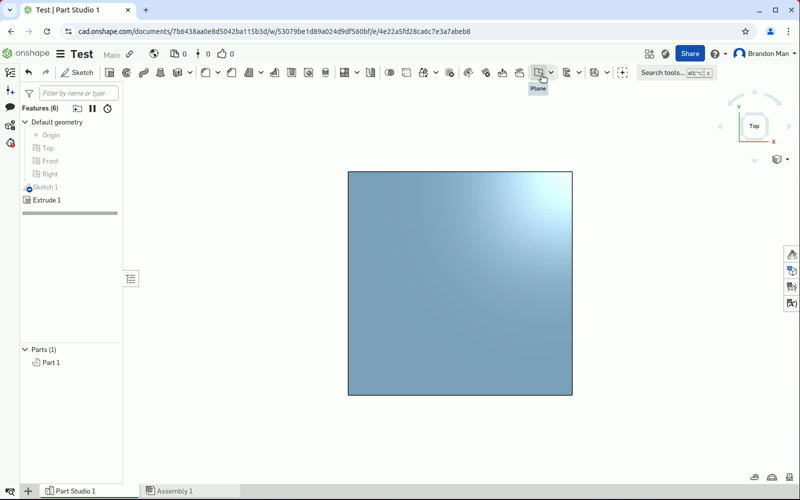
click(541, 75)
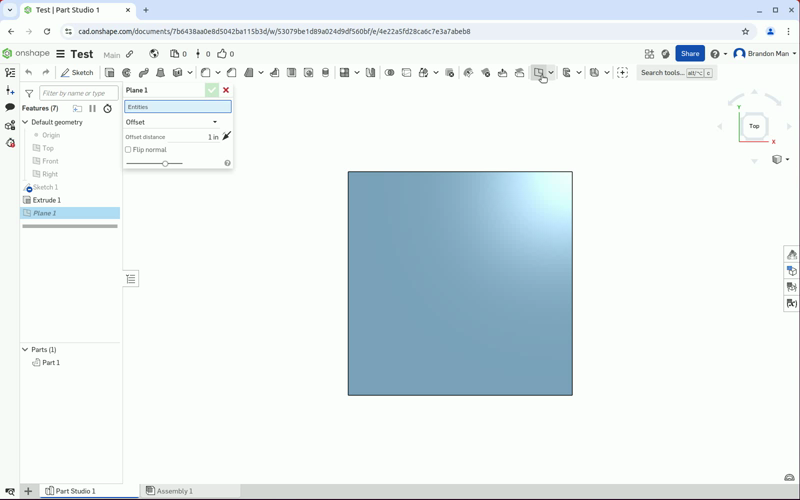
mouse_move(73, 150)
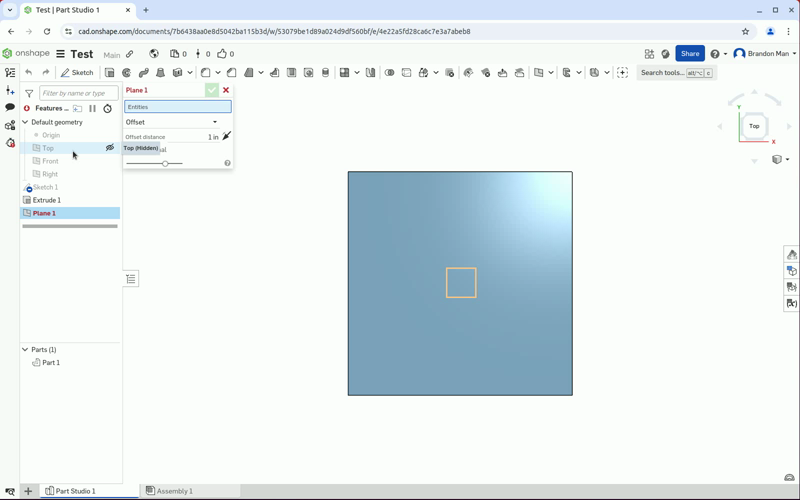
click(73, 150)
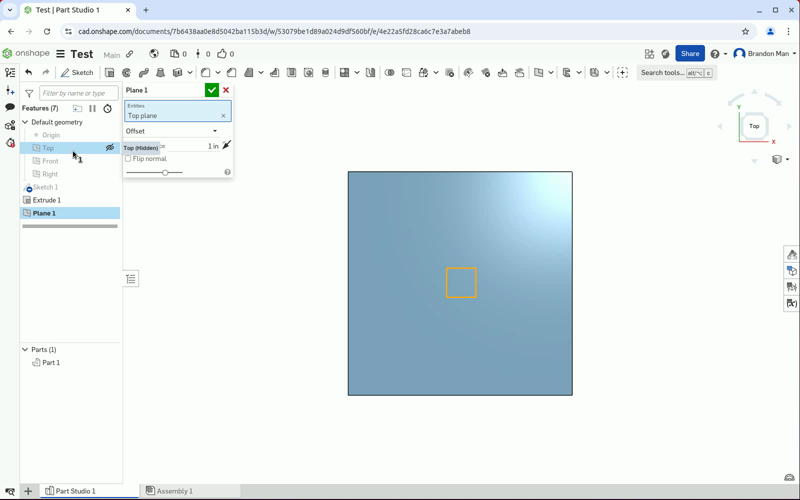
key(tab, 2)
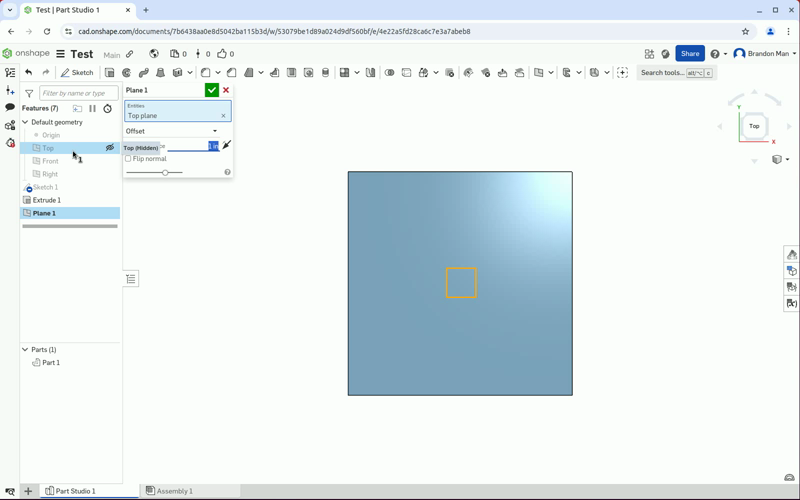
text(2.65)
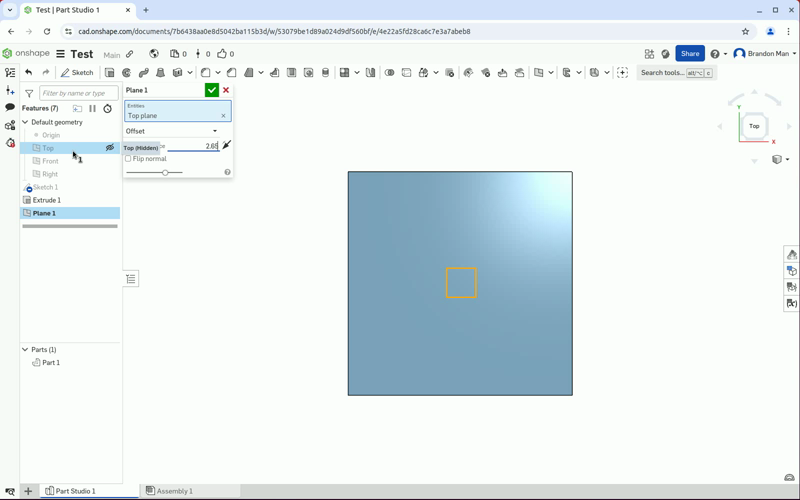
key(enter, 2)
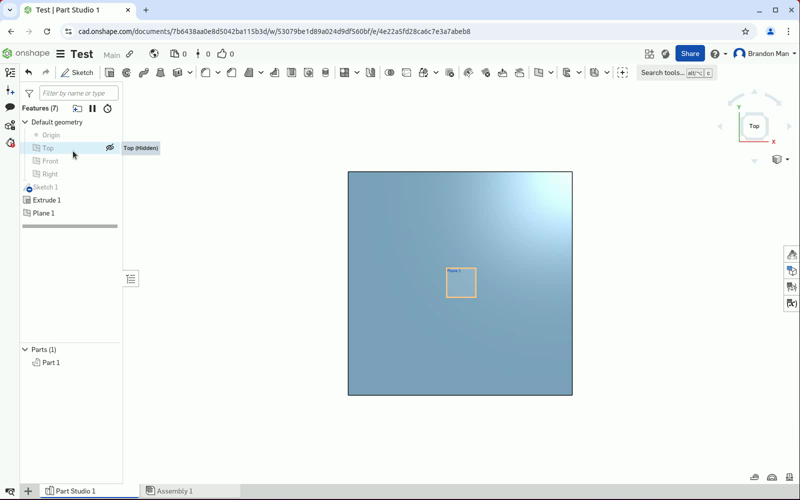
key(shift+s)
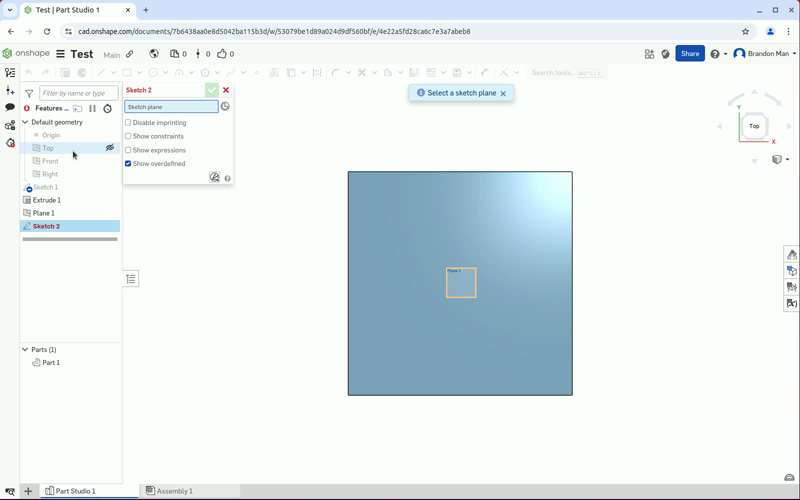
mouse_move(73, 215)
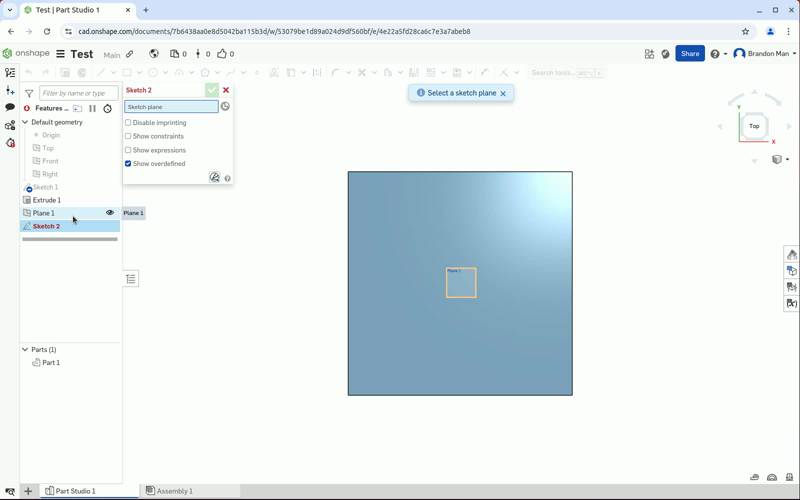
click(73, 215)
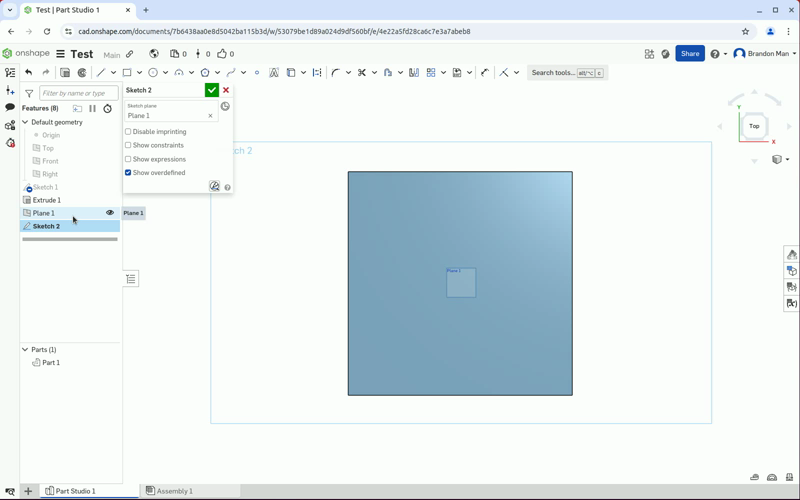
mouse_move(73, 352)
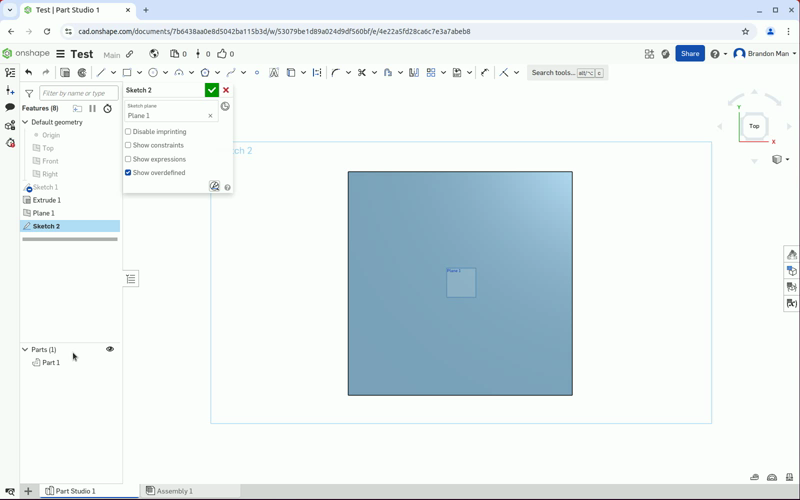
key(y)
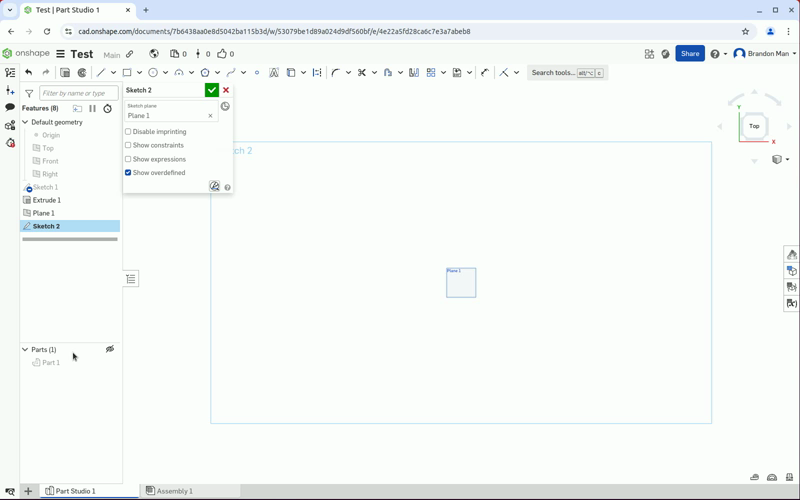
key(l)
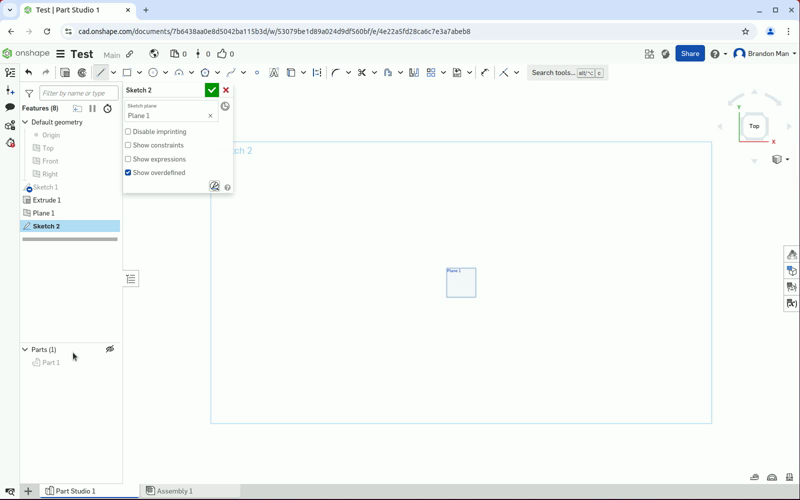
key_down(shift)
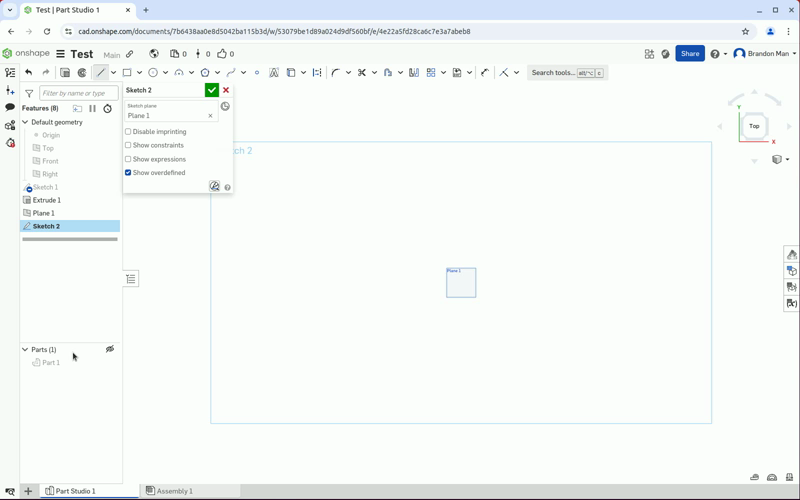
mouse_move(351, 391)
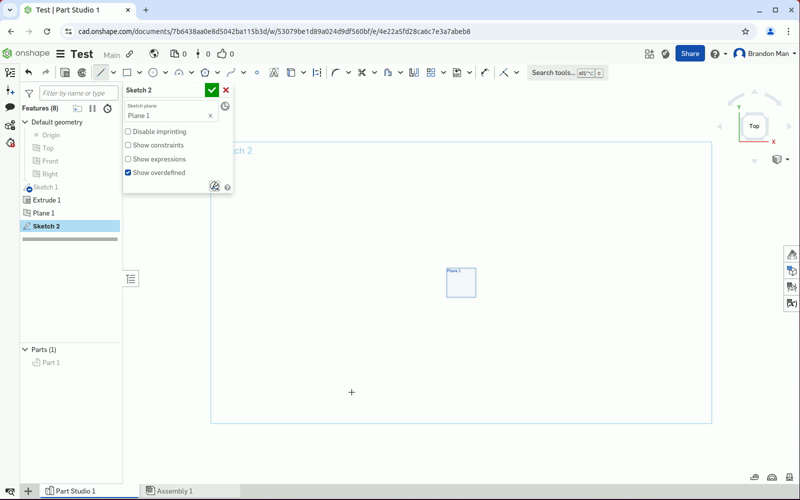
click(351, 391)
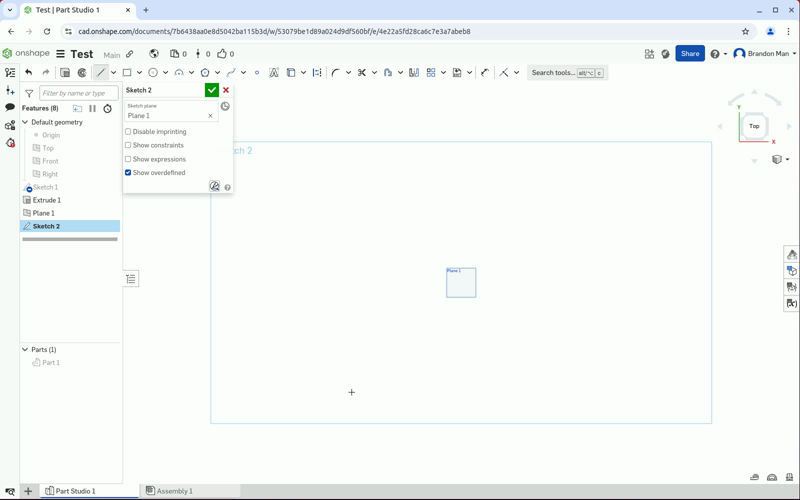
key_up(shift)
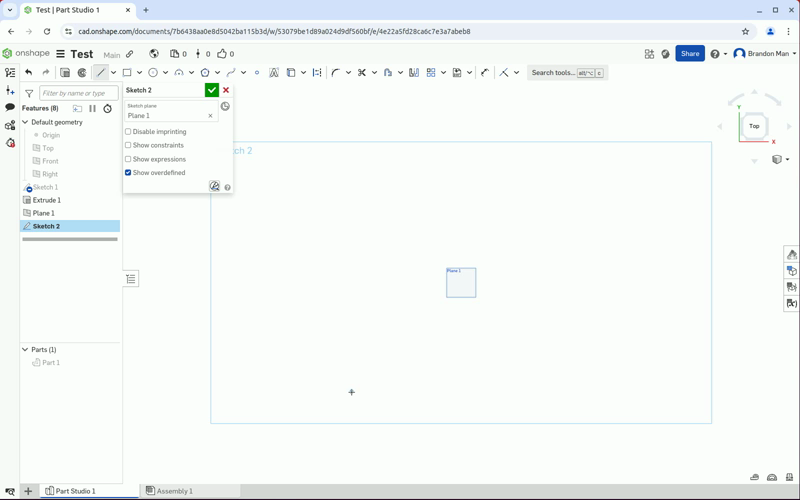
key_down(shift)
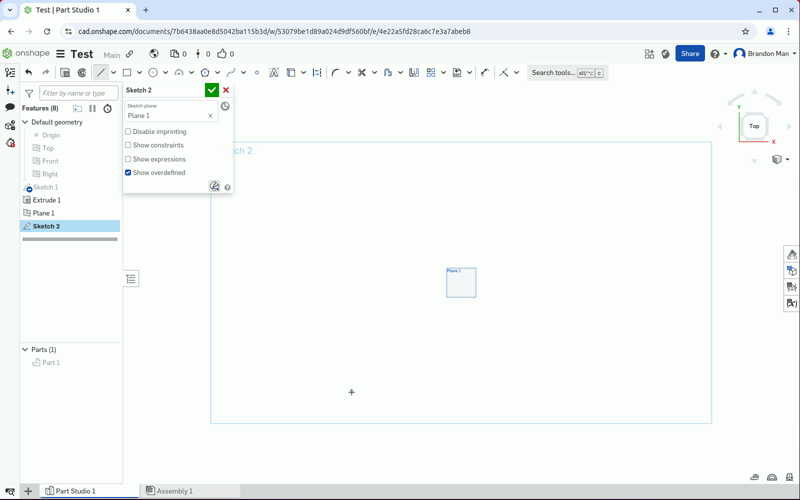
mouse_move(569, 391)
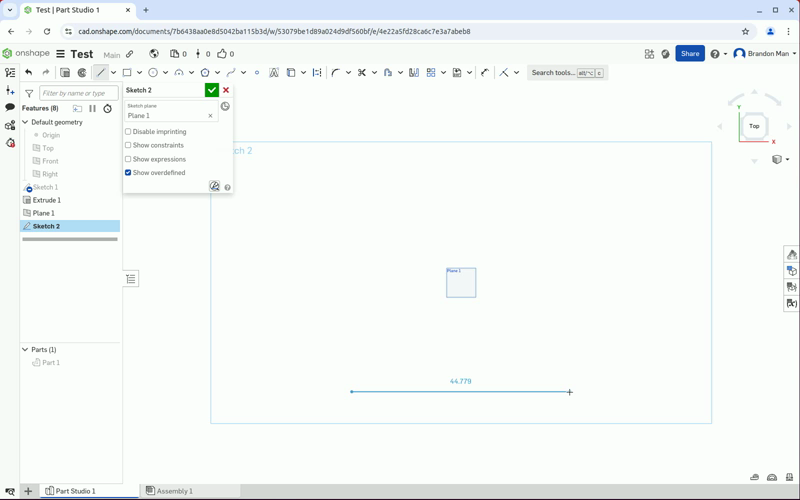
click(569, 391)
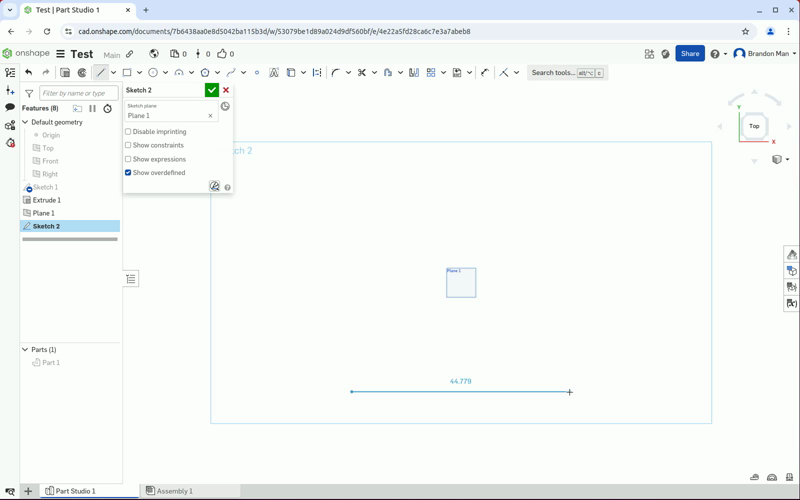
key_up(shift)
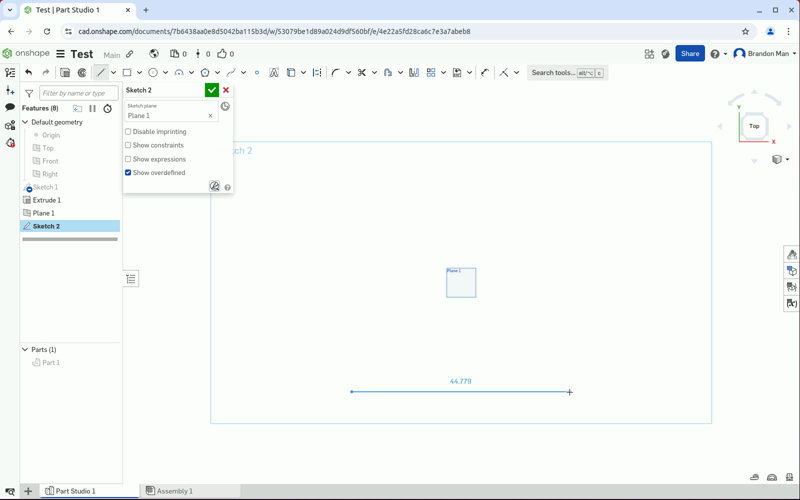
key_down(shift)
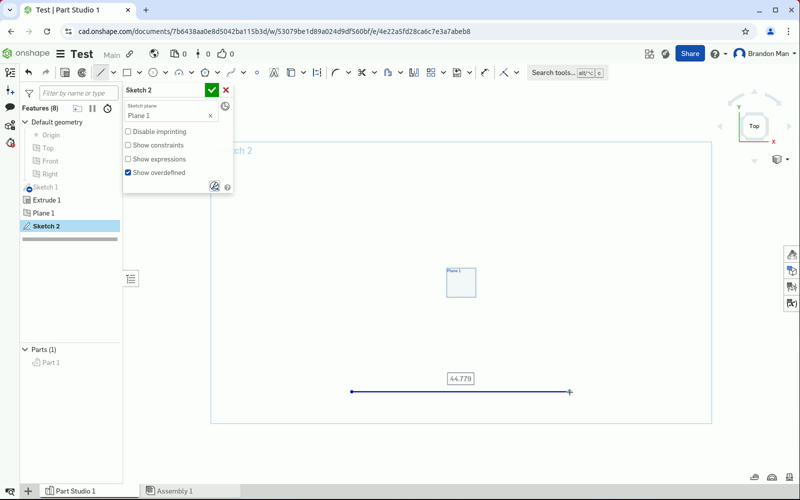
mouse_move(569, 174)
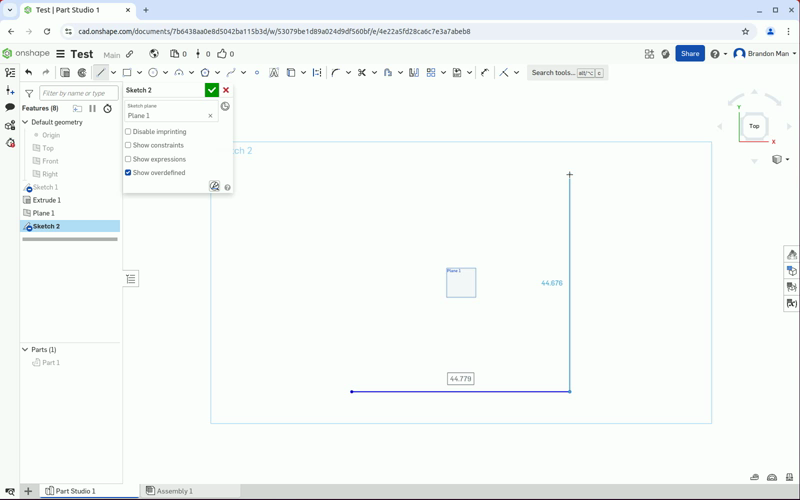
click(569, 174)
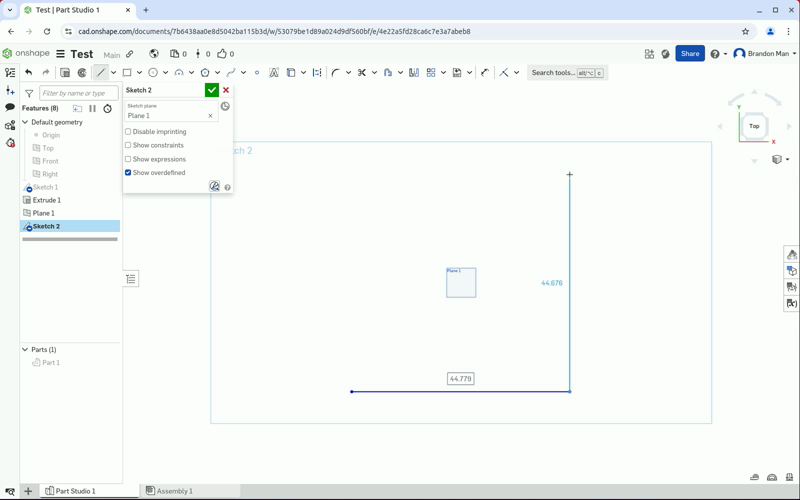
key_up(shift)
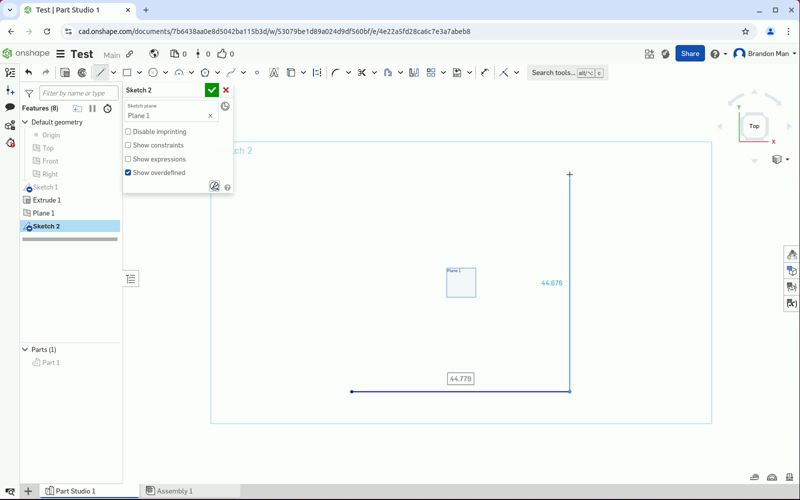
key_down(shift)
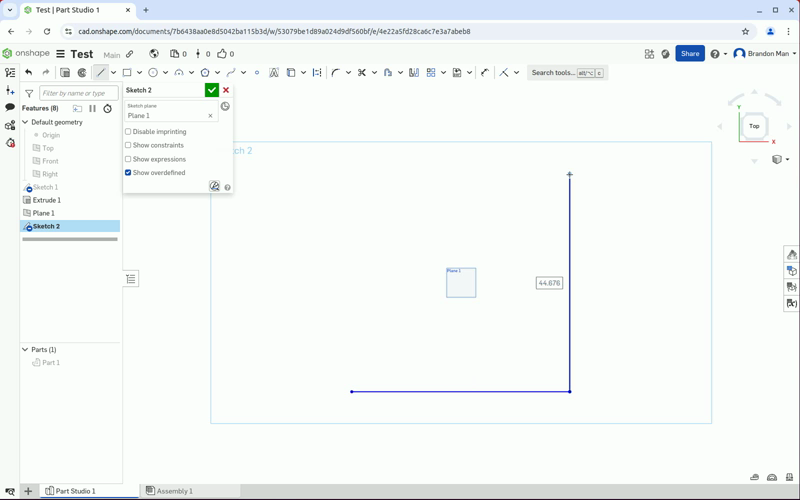
mouse_move(351, 174)
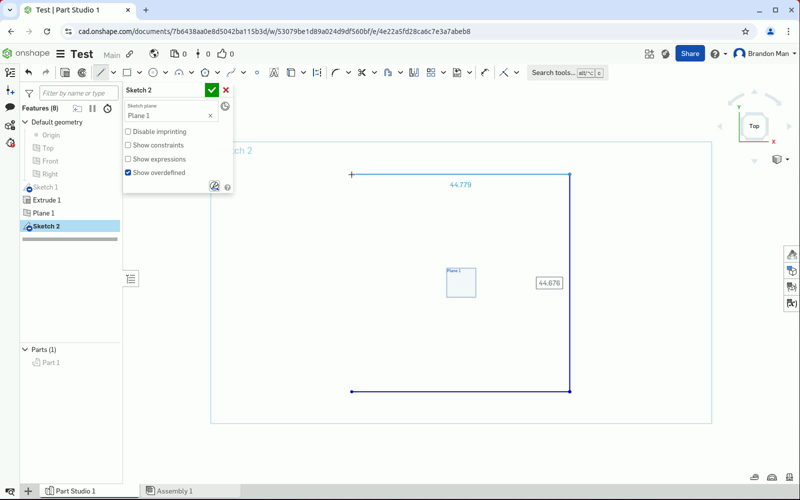
click(351, 174)
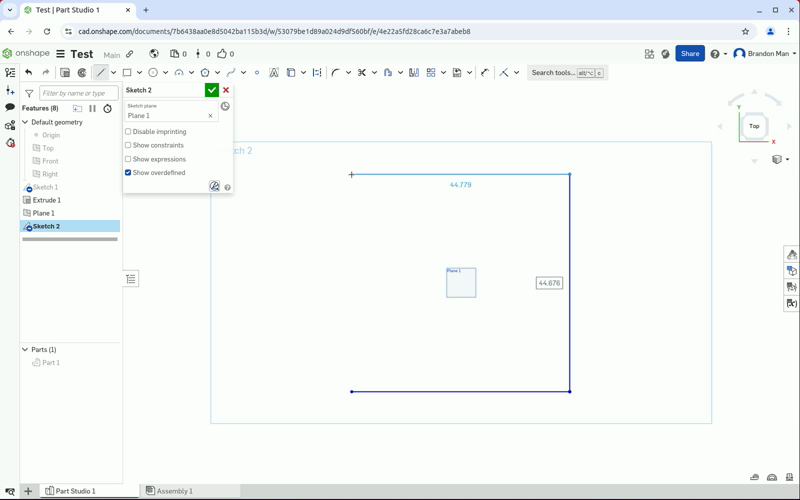
key_up(shift)
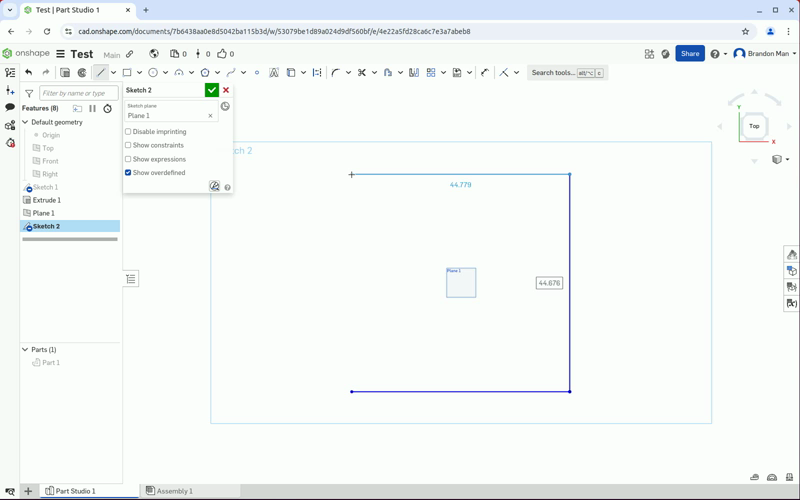
key_down(shift)
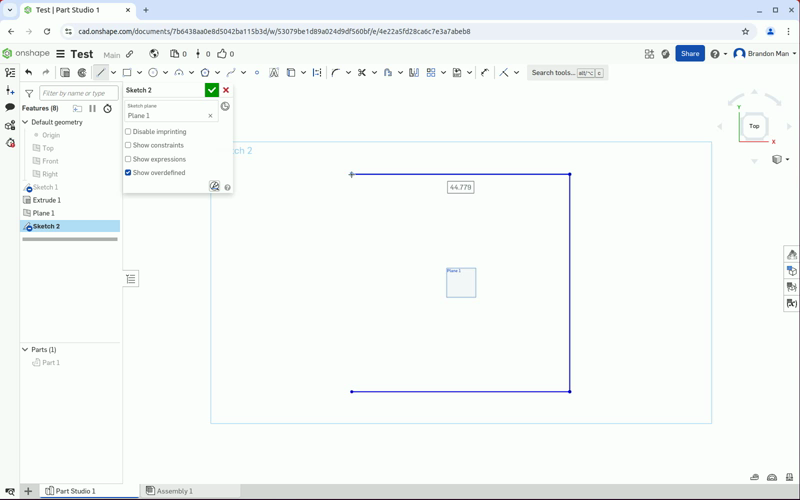
mouse_move(351, 391)
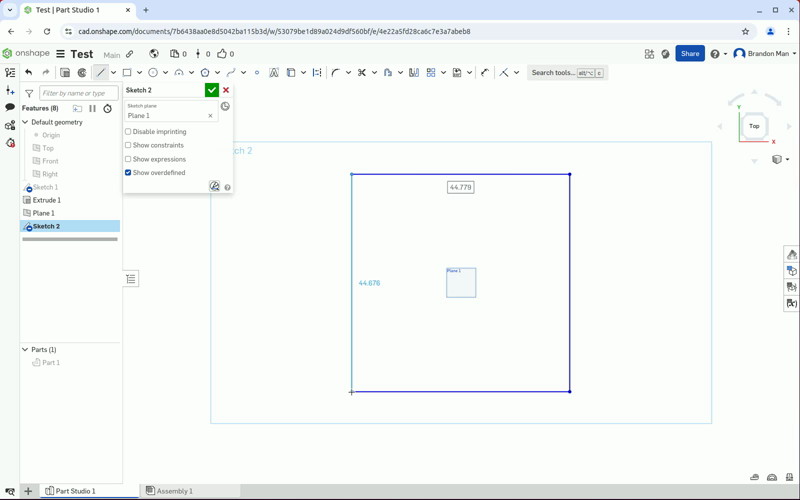
key_up(shift)
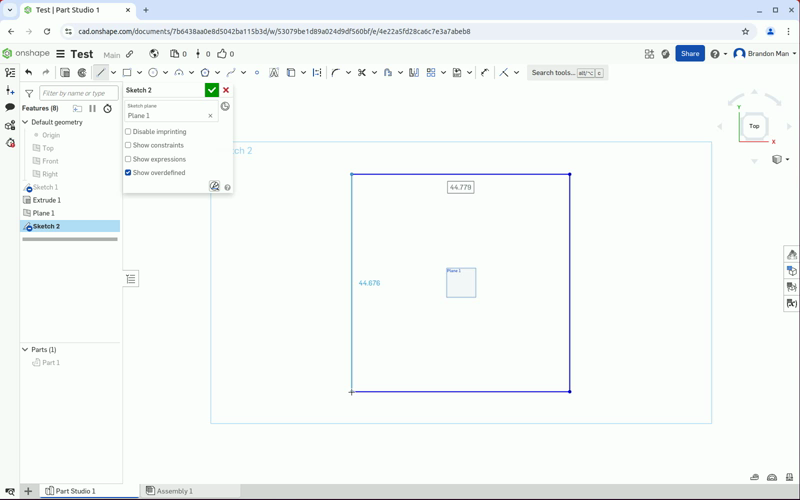
click(351, 391)
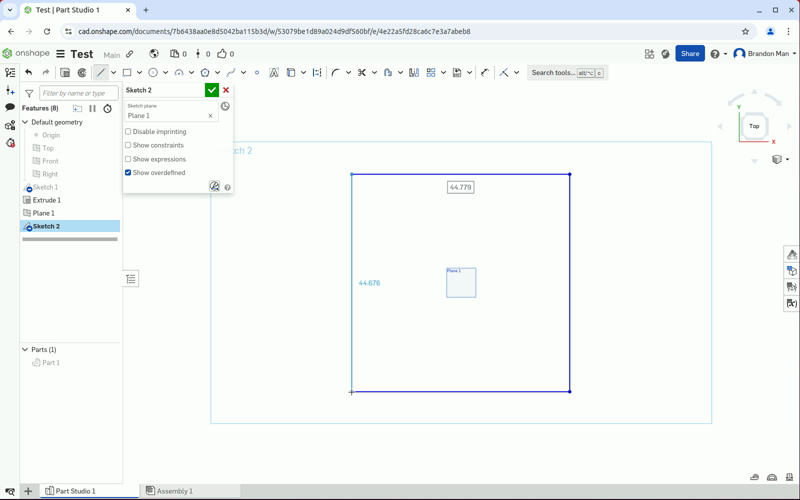
key(esc)
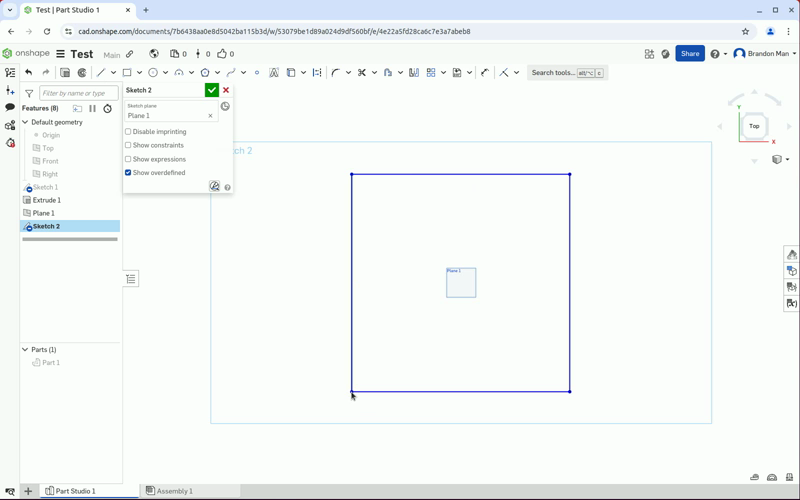
mouse_move(462, 229)
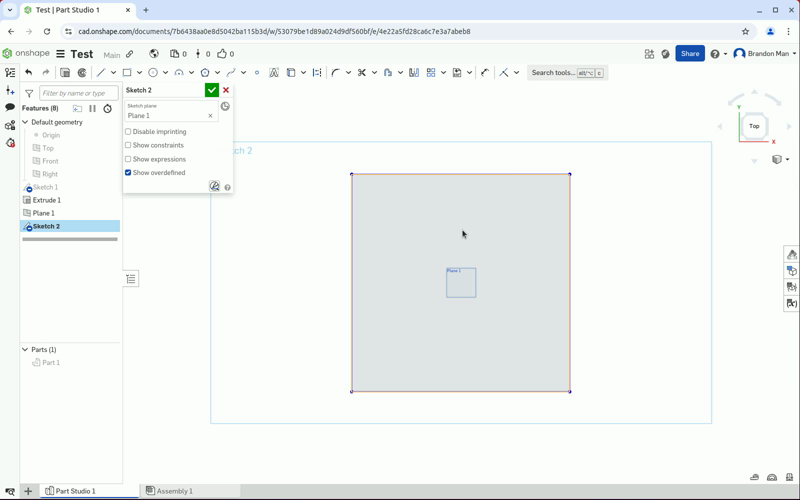
click(462, 229)
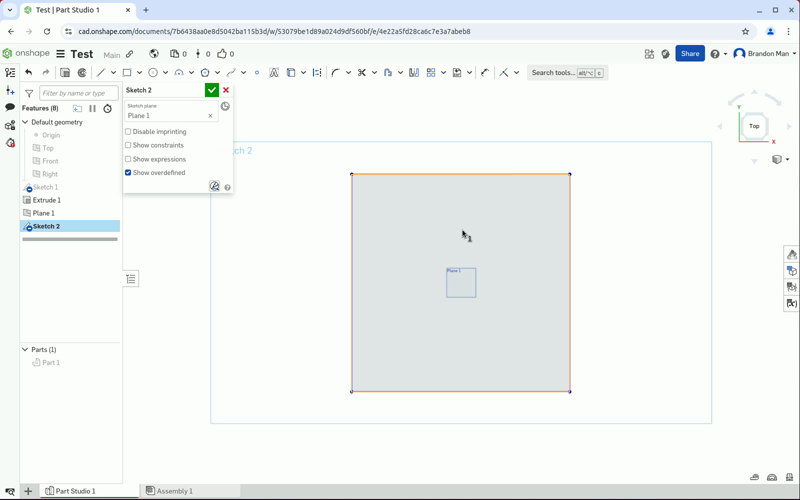
mouse_move(73, 352)
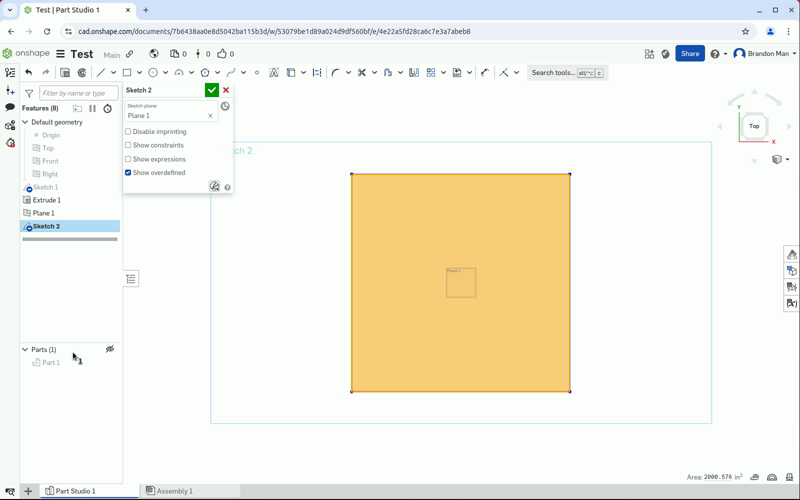
key(shift+y)
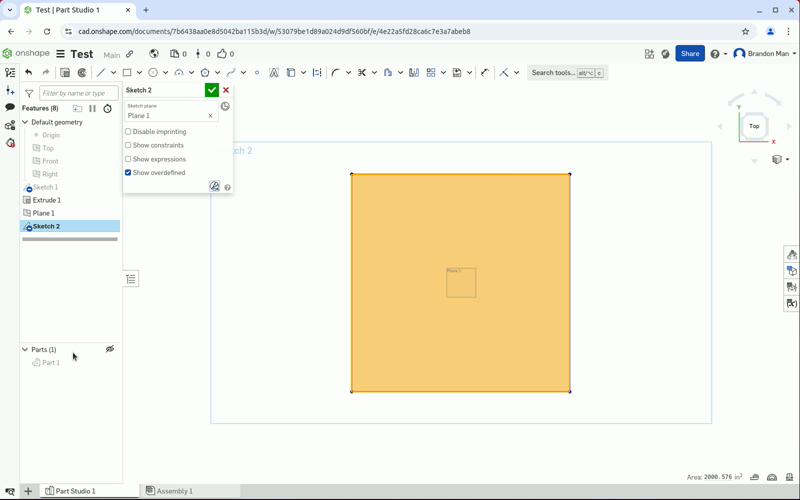
key(shift+e)
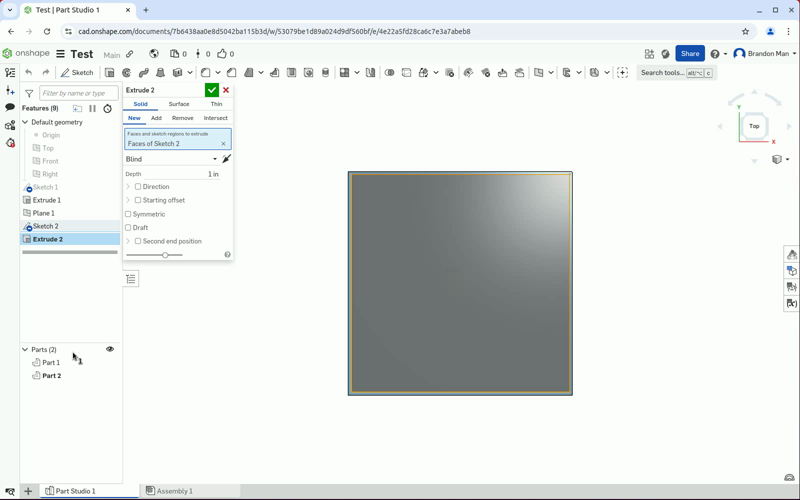
mouse_move(143, 106)
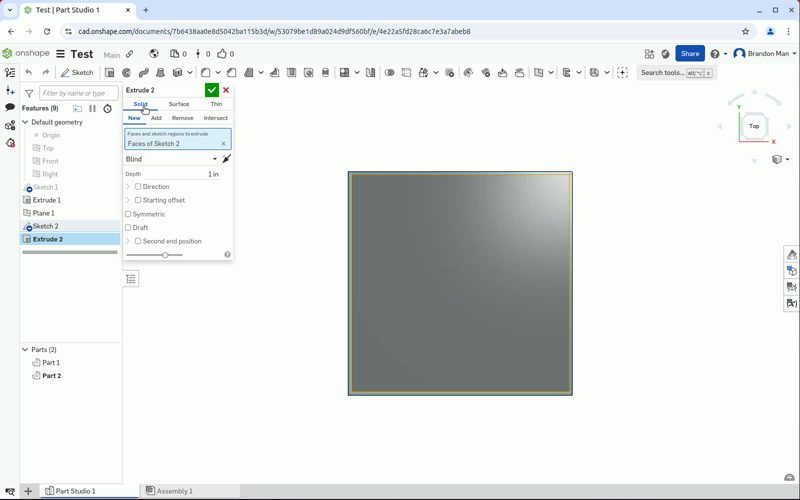
click(143, 106)
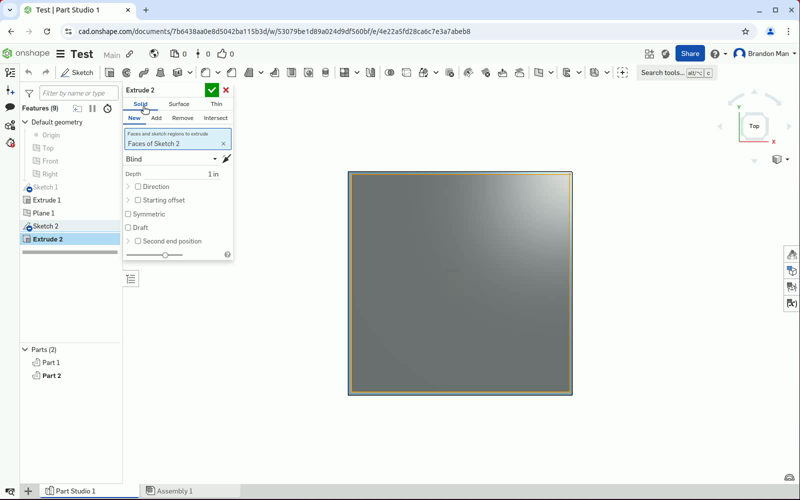
mouse_move(186, 120)
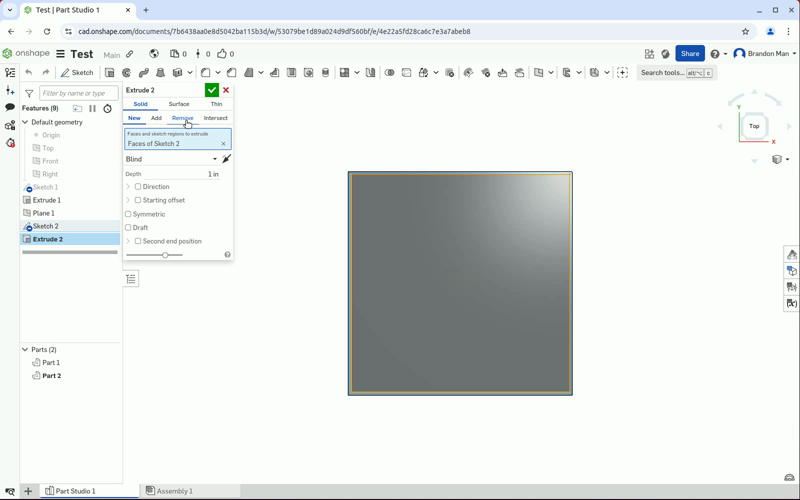
click(186, 120)
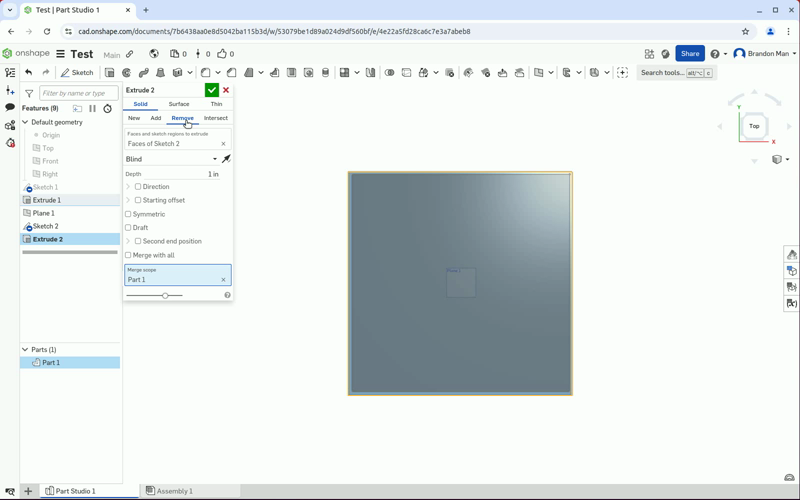
key(tab, 4)
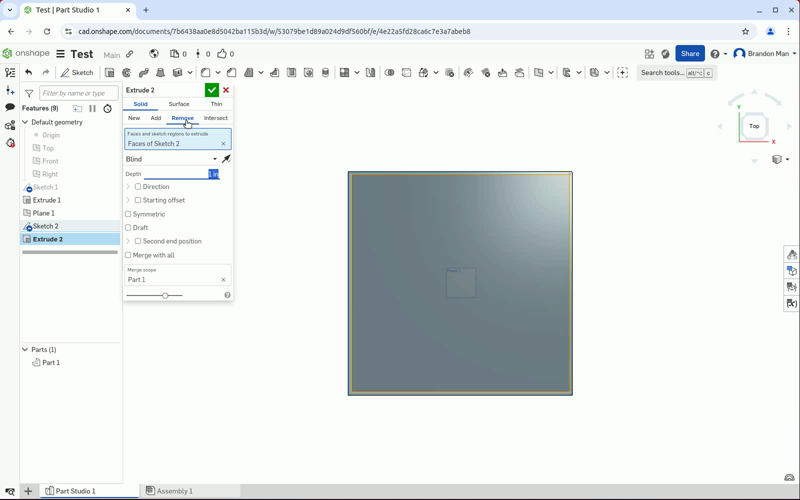
text(1.685)
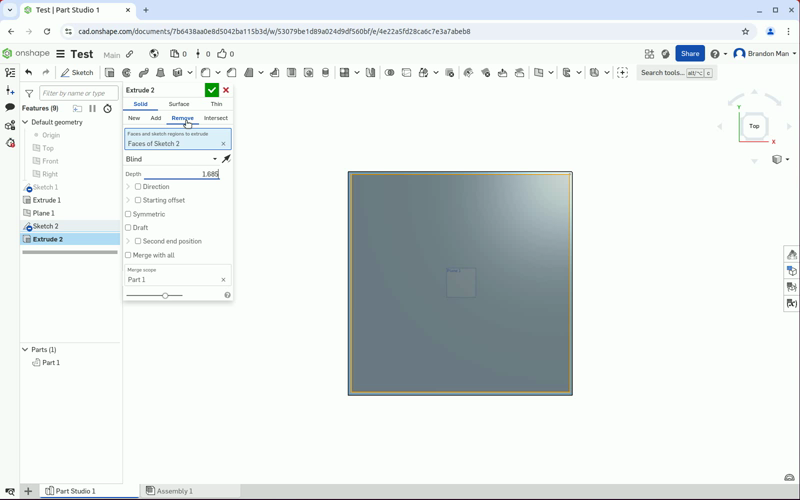
key(tab, 6)
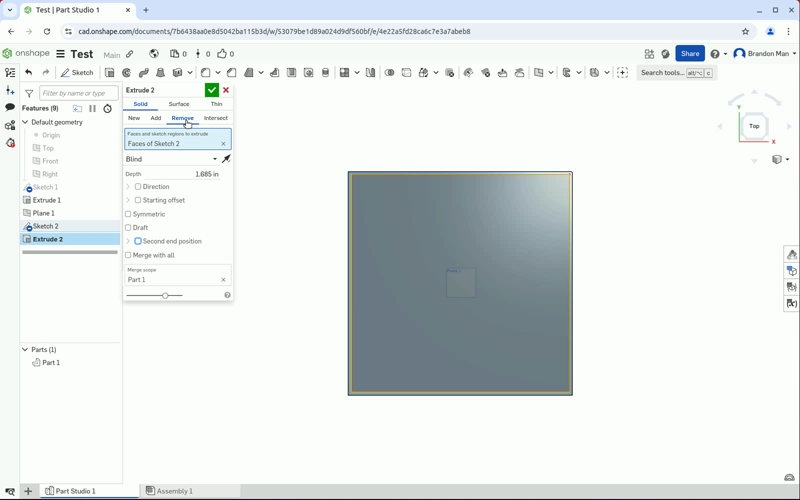
key(space)
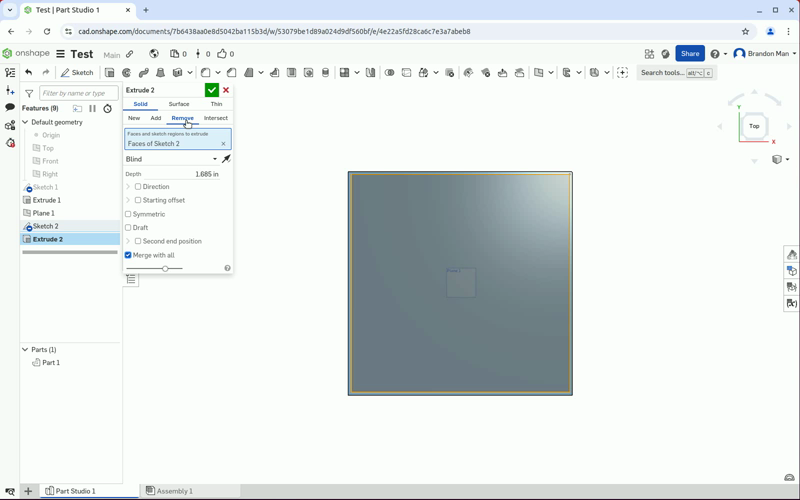
key(enter)
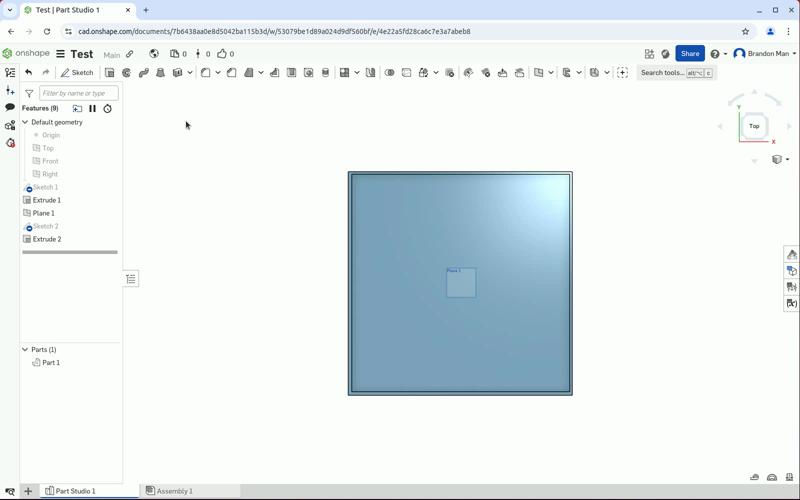
key(shift+h)
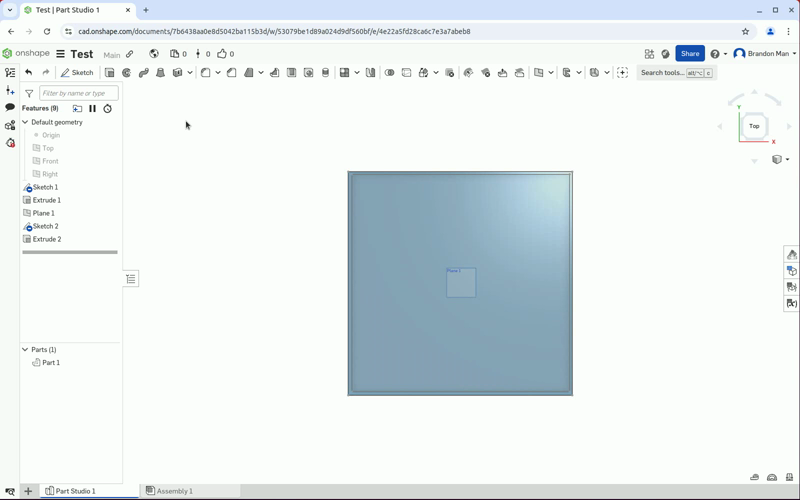
key(shift+h)
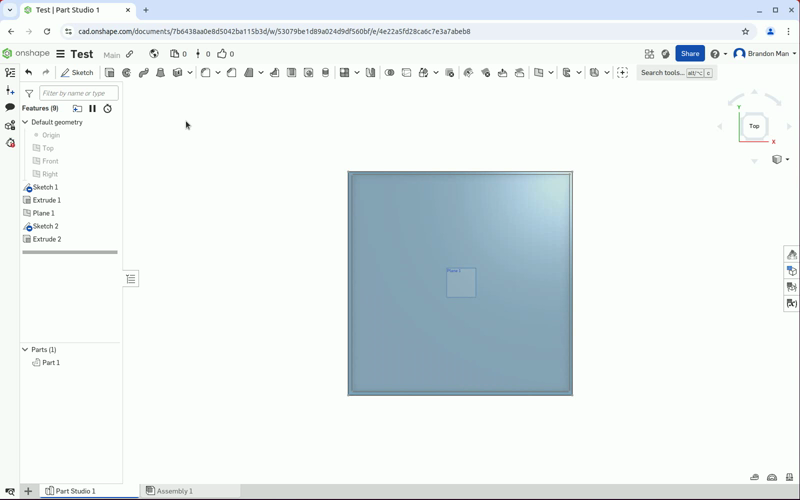
key(shift+7)
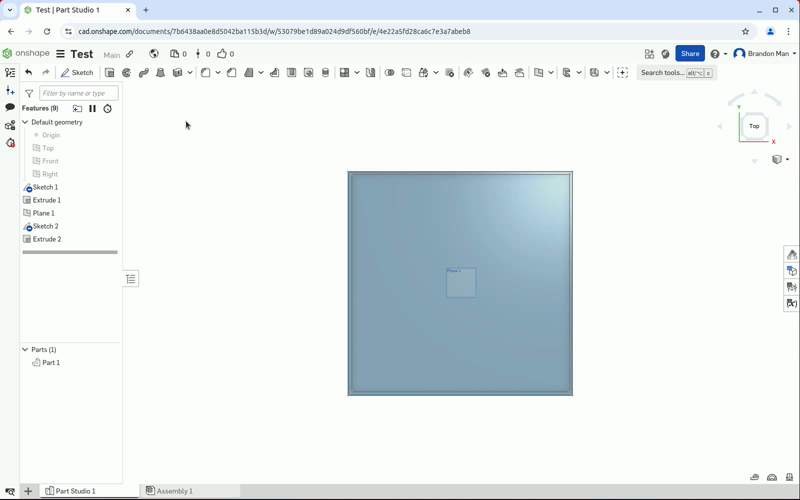
key(up, 3)
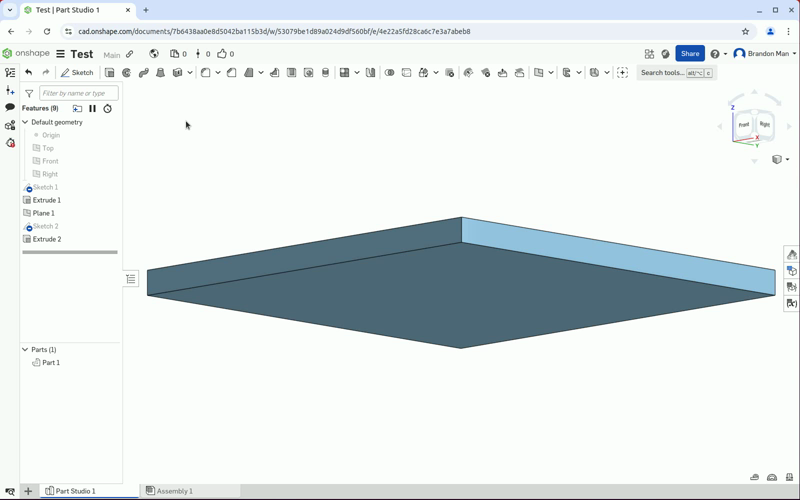
key(left, 3)
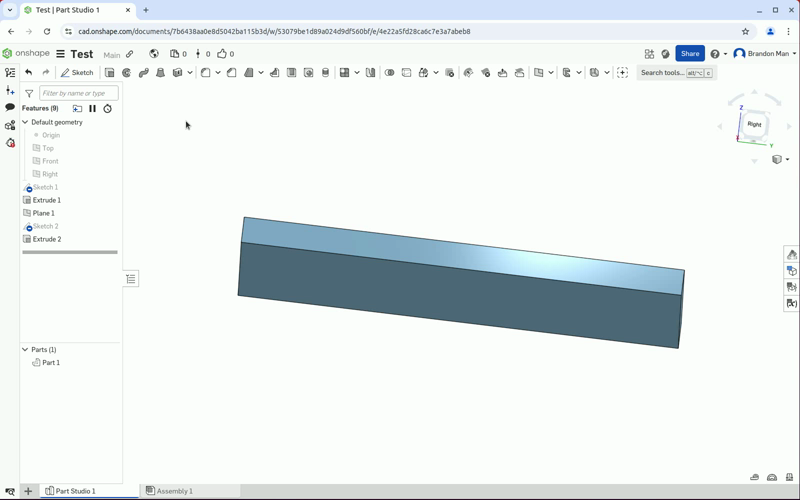
key(right, 3)
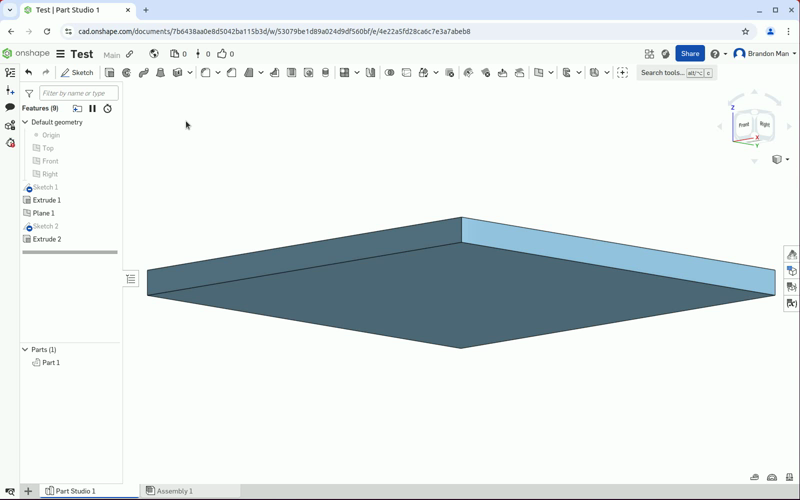
key(down, 3)
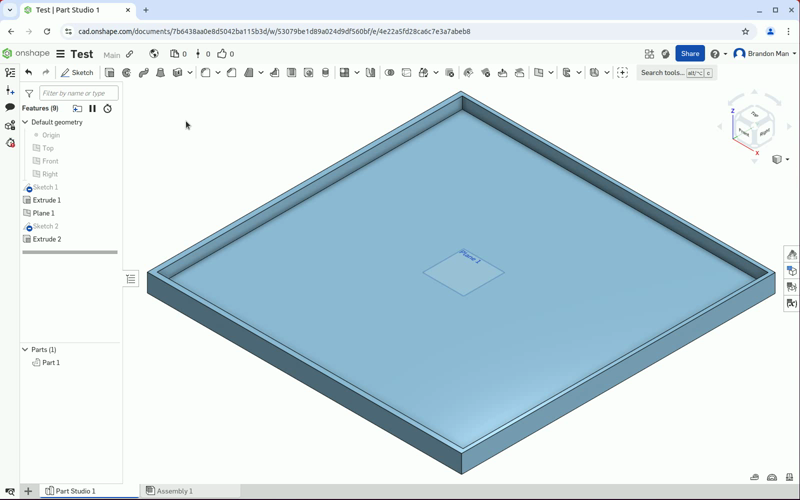
mouse_move(73, 189)
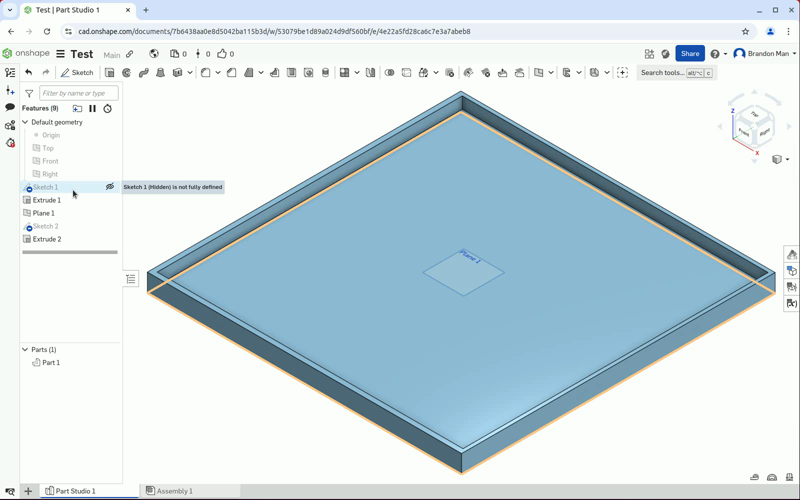
click(73, 189)